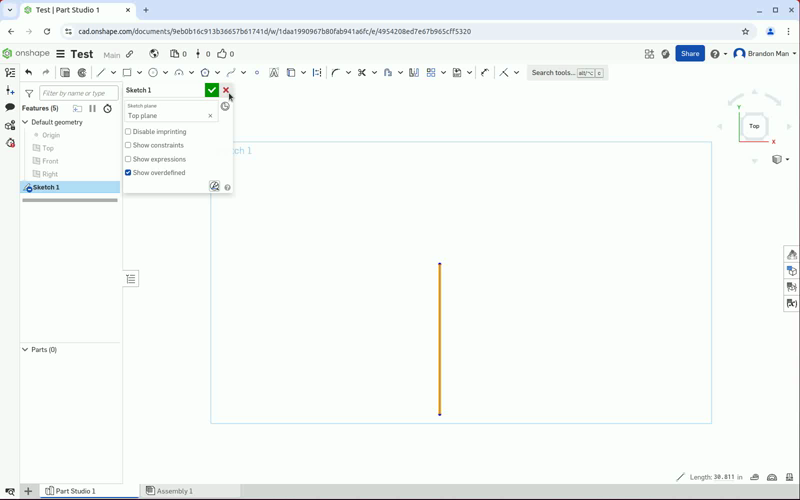
key(shift+h)
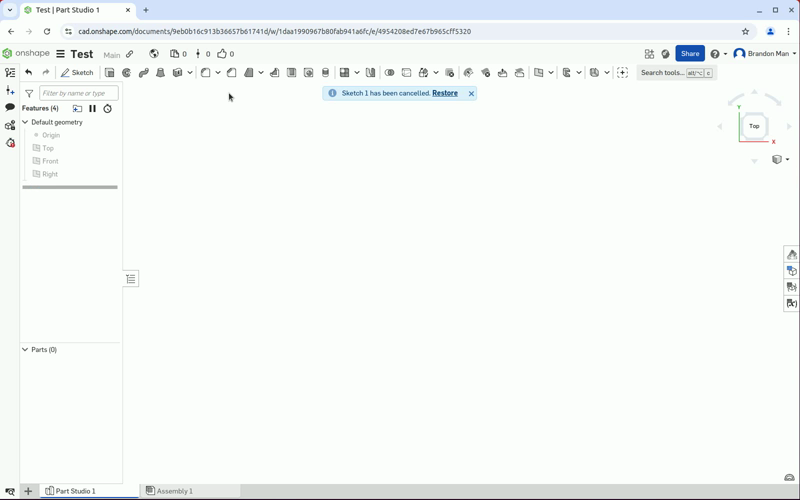
mouse_move(73, 352)
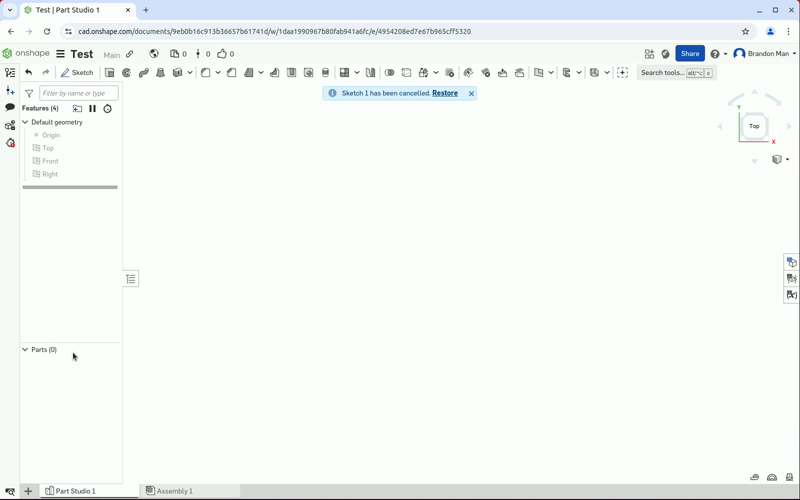
key(y)
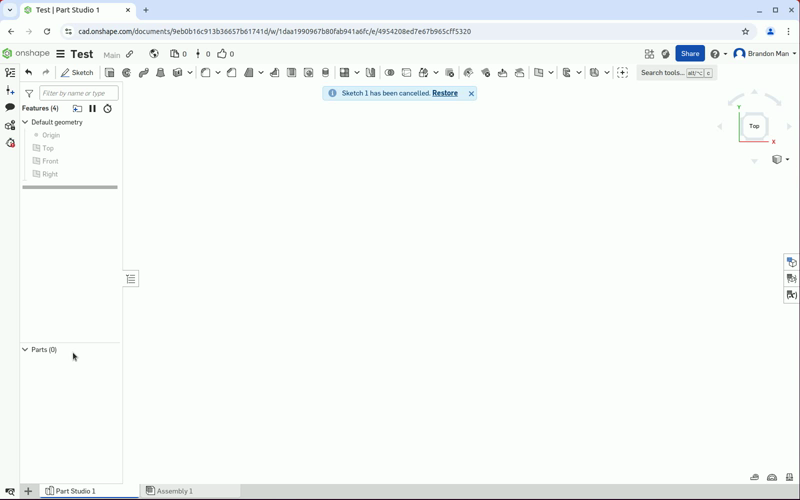
key(shift+p)
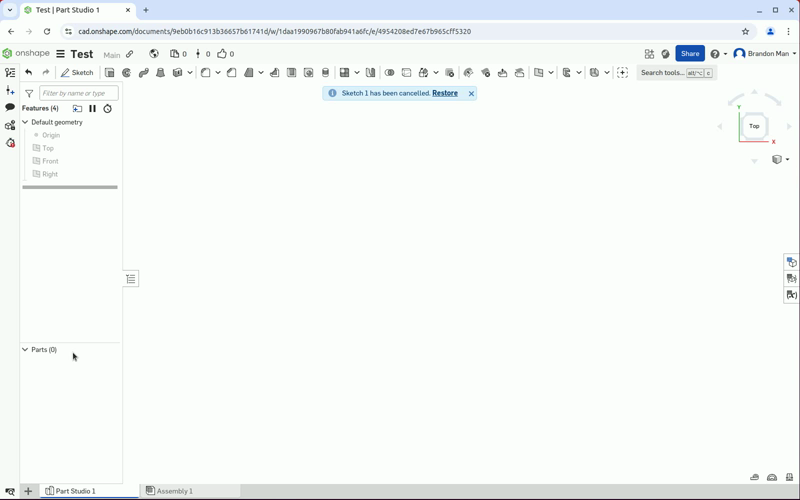
key(space)
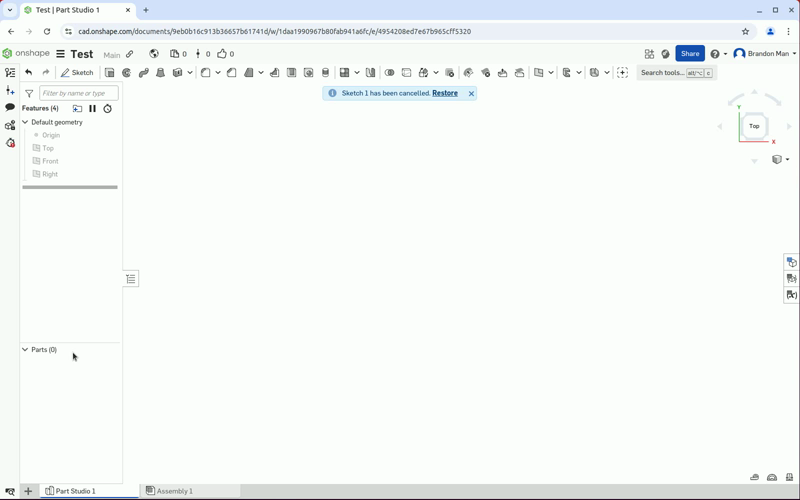
key_down(shift)
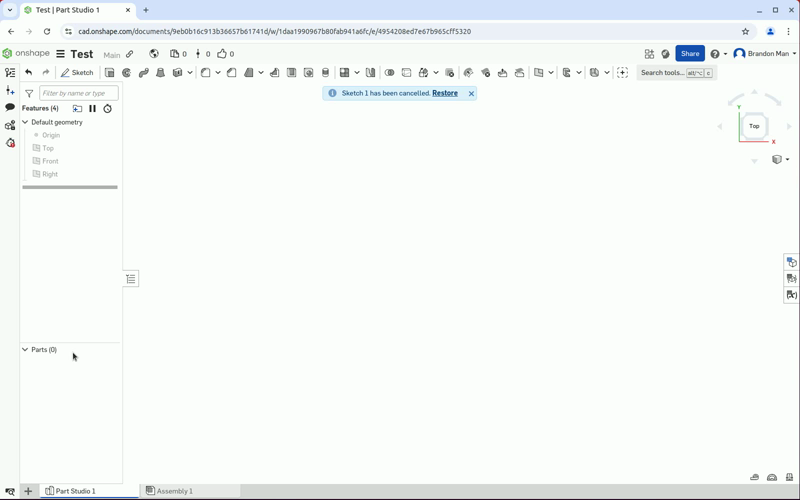
key(up)
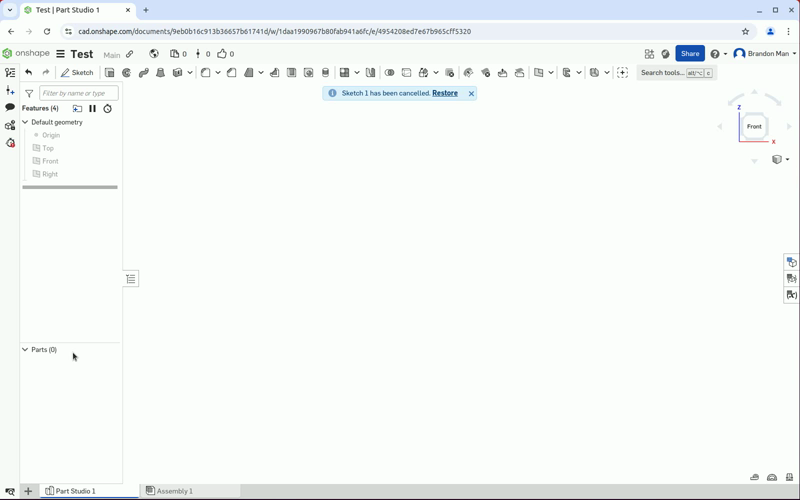
key_up(shift)
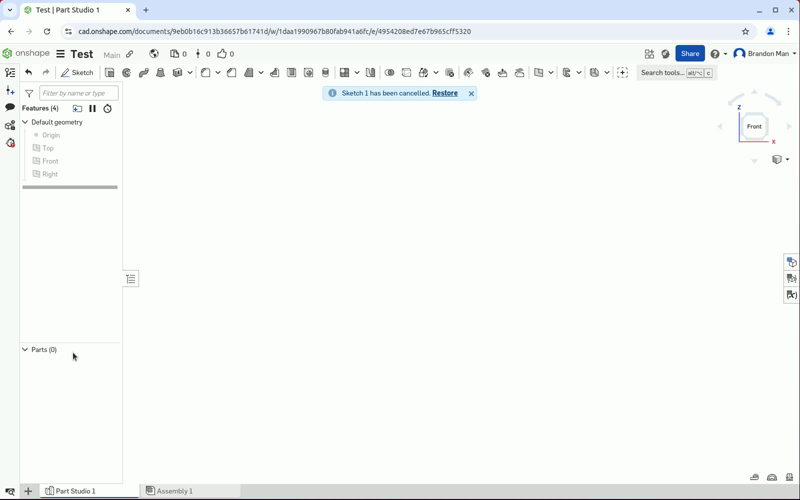
mouse_move(73, 352)
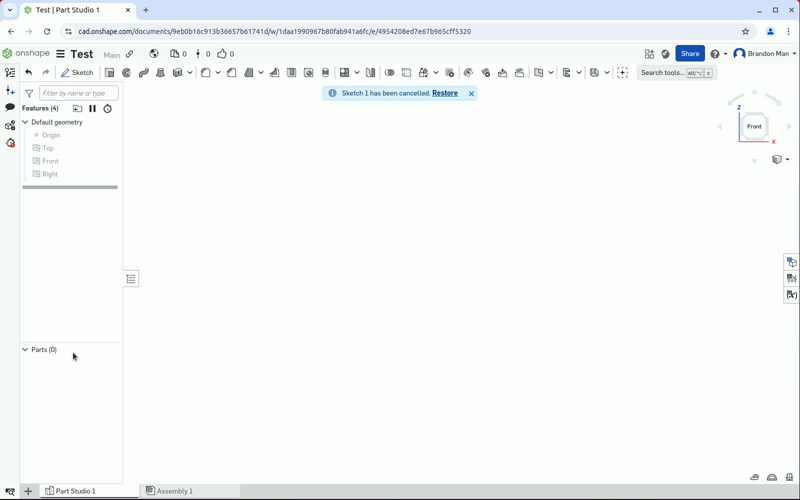
key(shift+y)
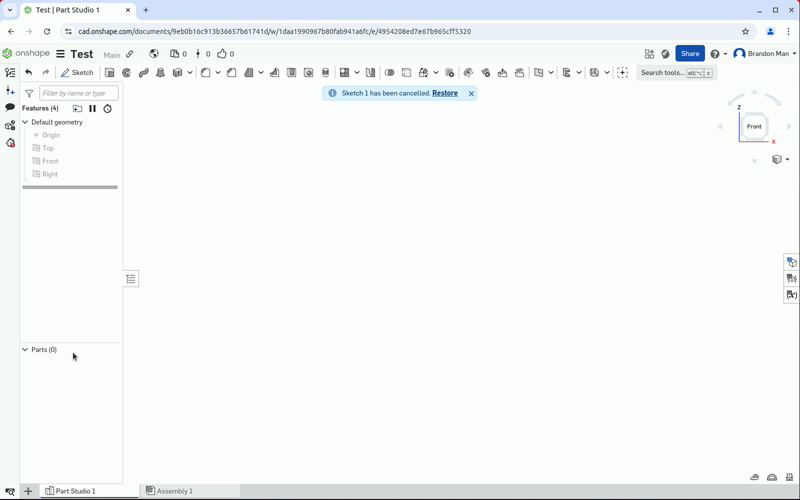
key(shift+s)
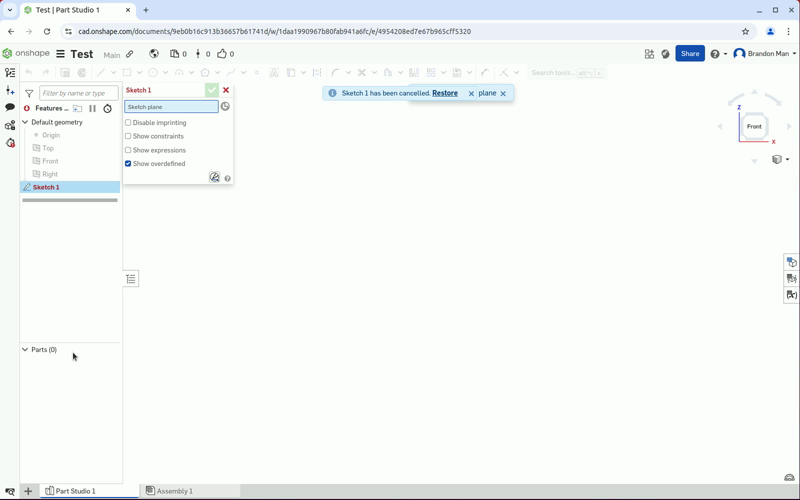
mouse_move(73, 163)
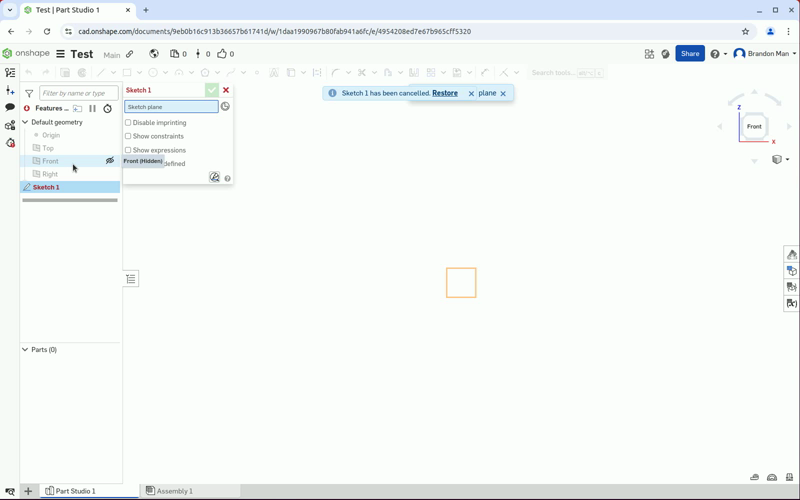
click(73, 163)
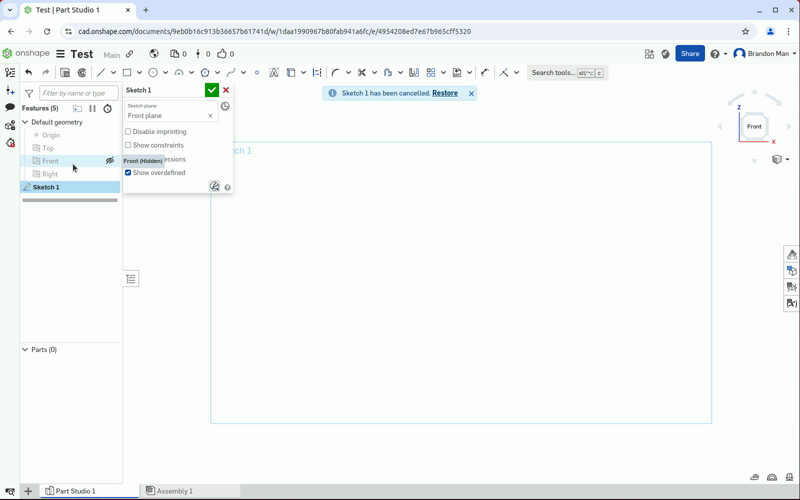
mouse_move(73, 352)
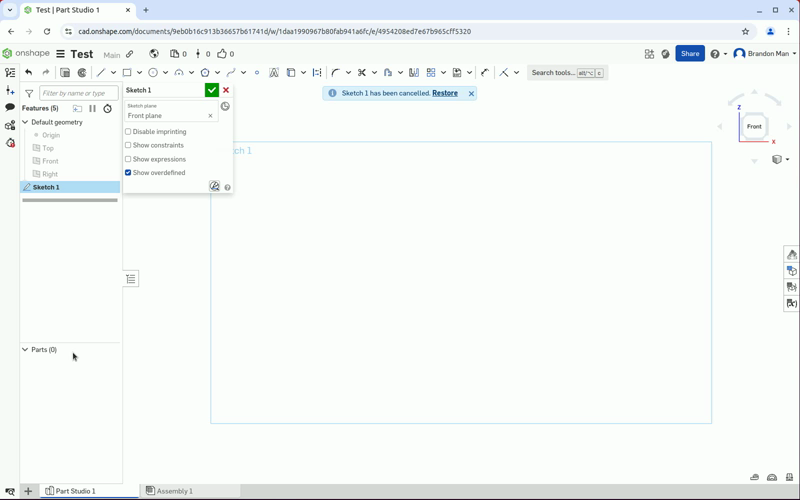
key(y)
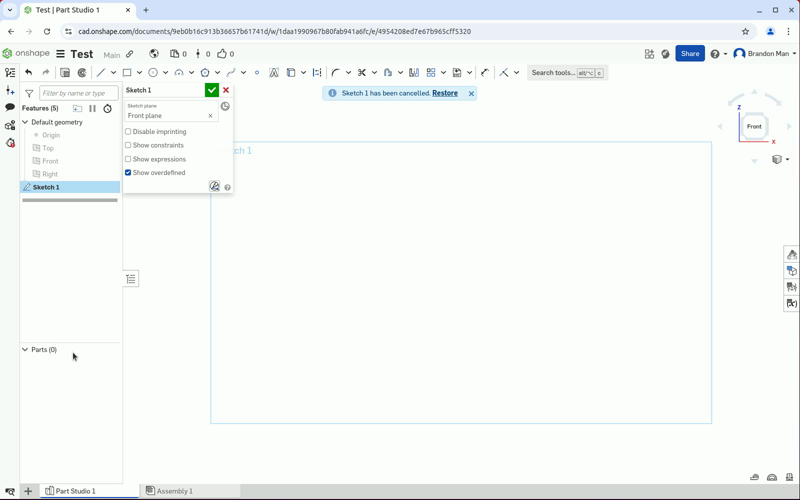
key(l)
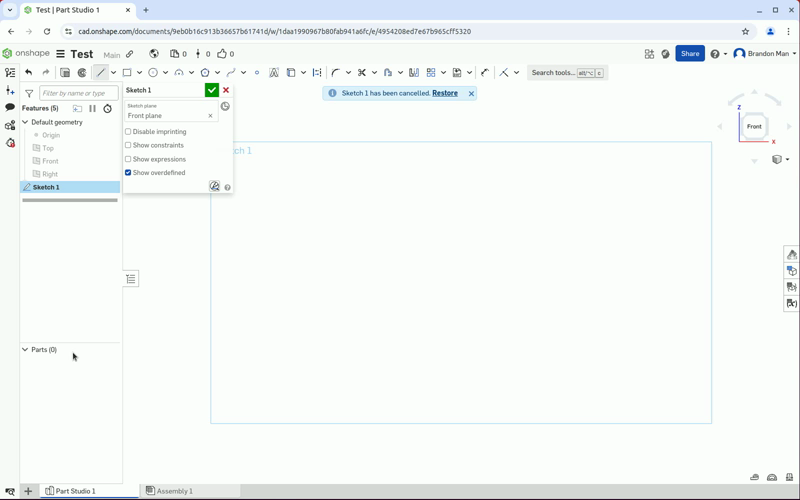
key_down(shift)
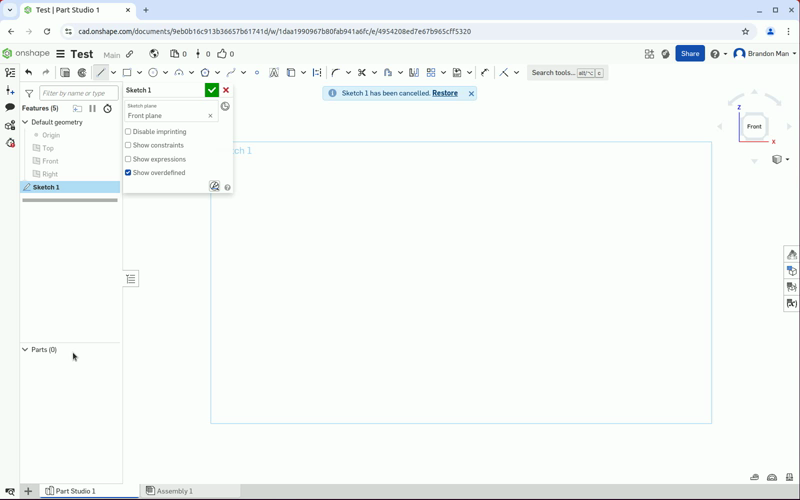
mouse_move(407, 294)
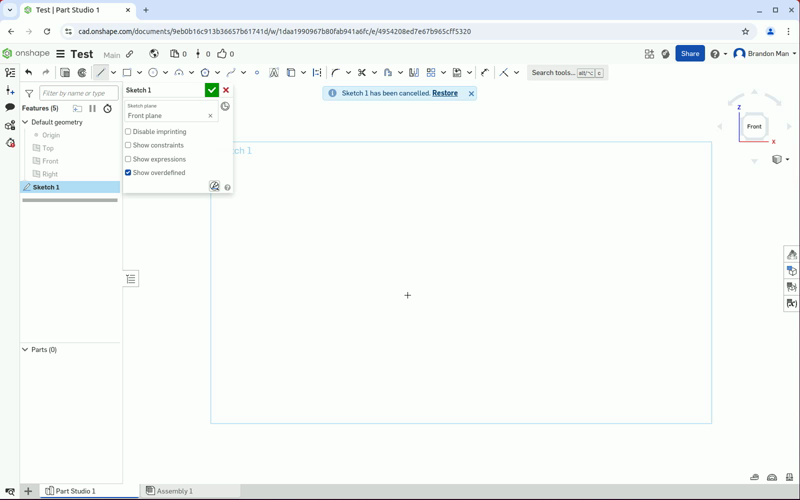
click(407, 294)
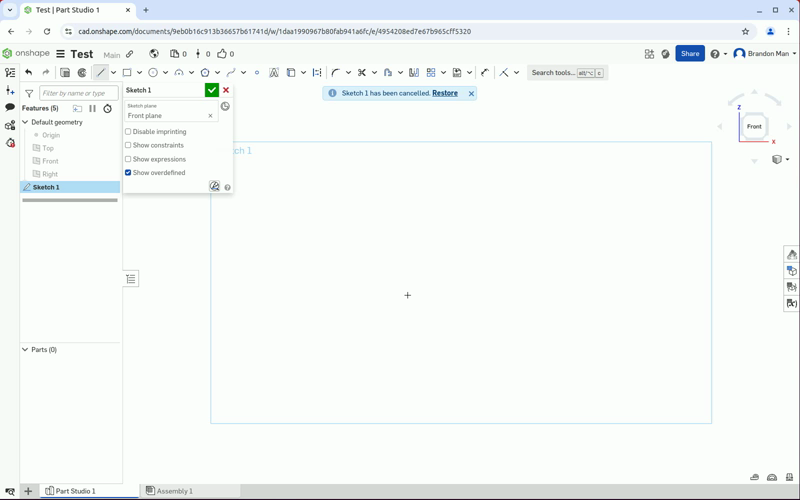
key_up(shift)
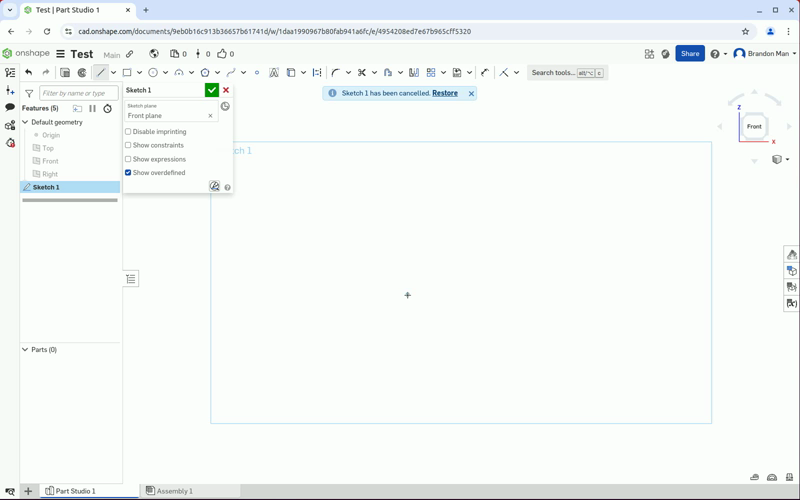
key_down(shift)
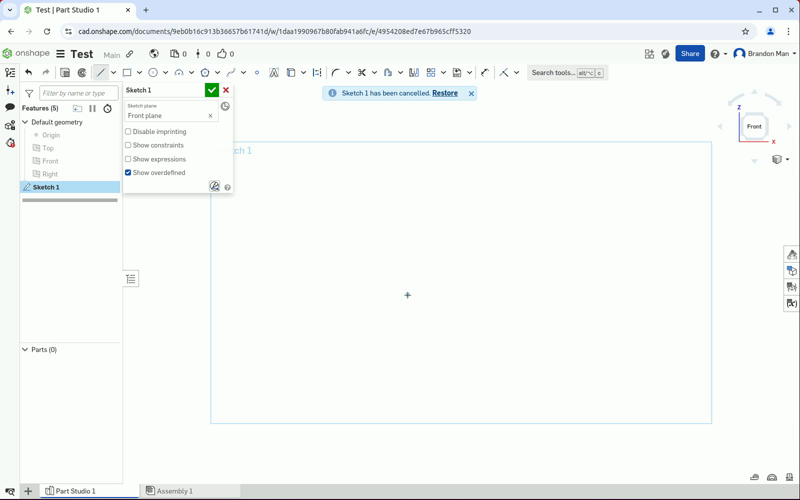
mouse_move(512, 294)
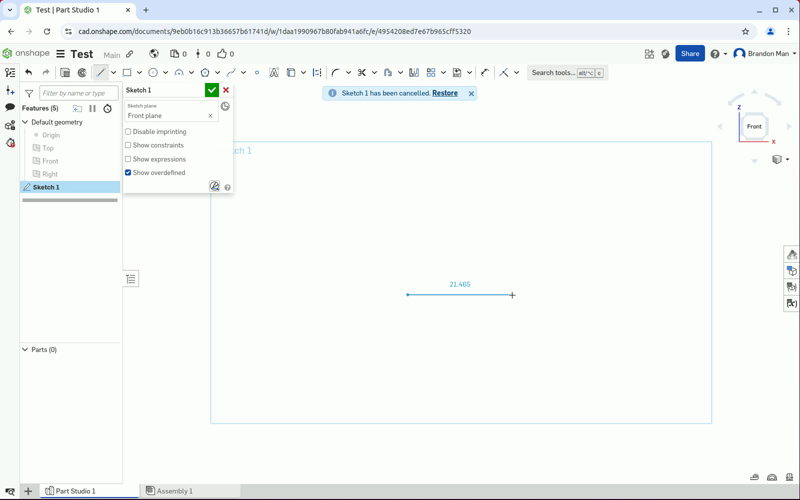
click(512, 294)
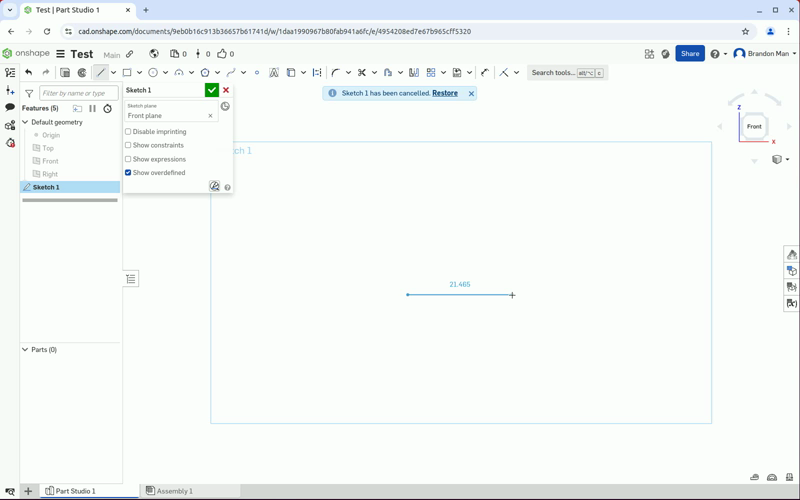
key_up(shift)
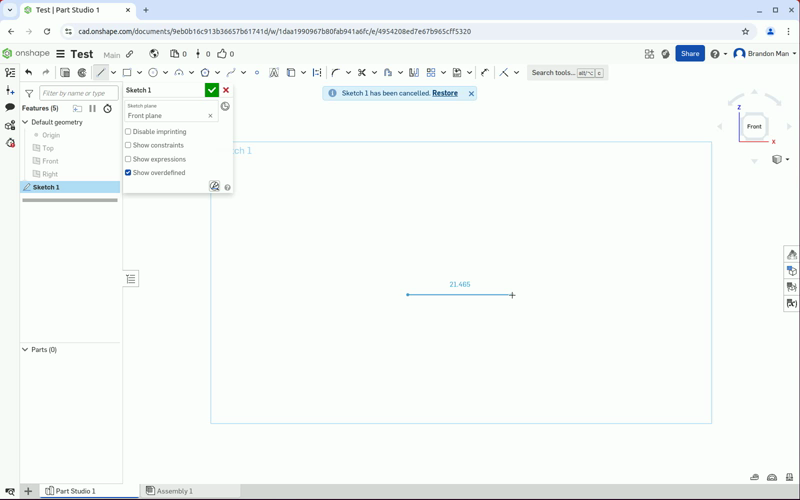
key_down(shift)
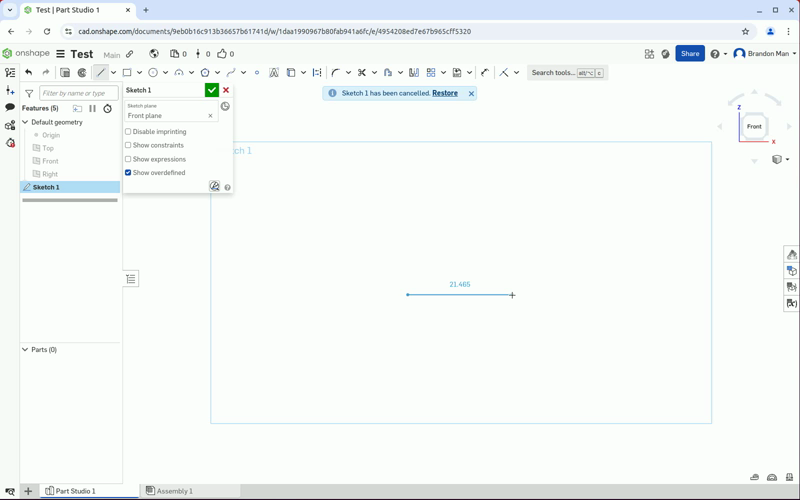
mouse_move(542, 294)
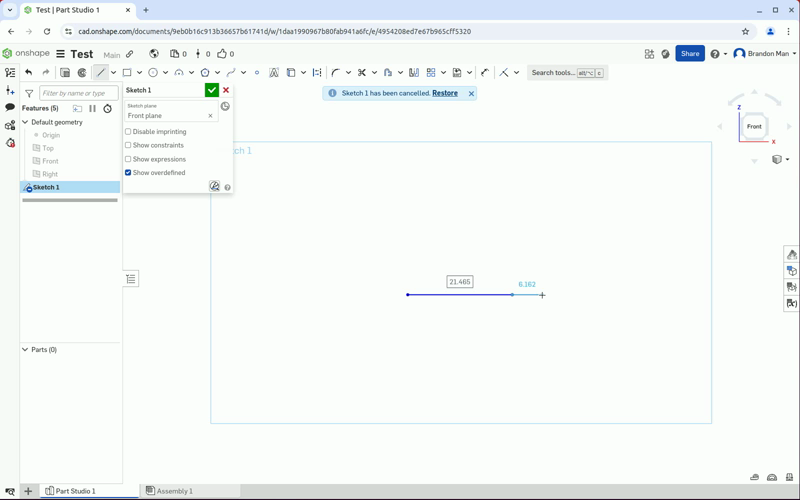
mouse_move(512, 271)
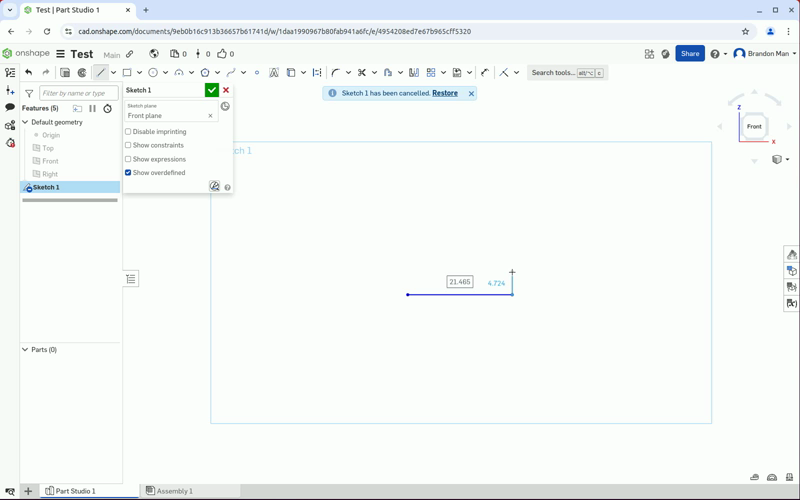
click(512, 271)
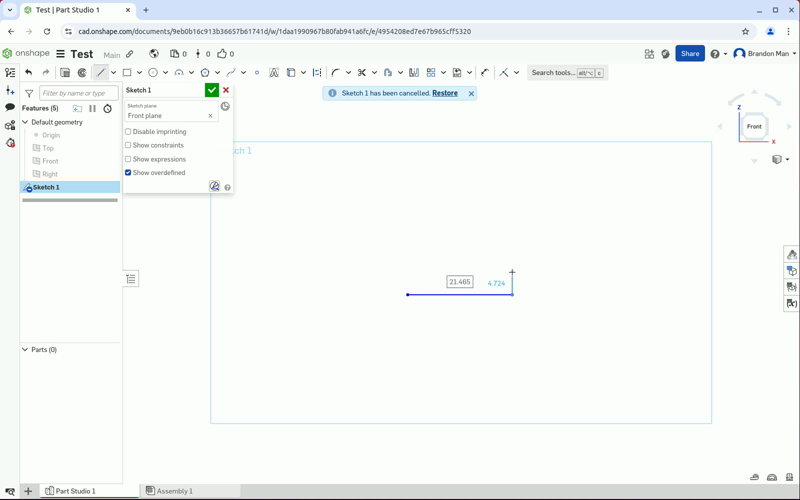
key_up(shift)
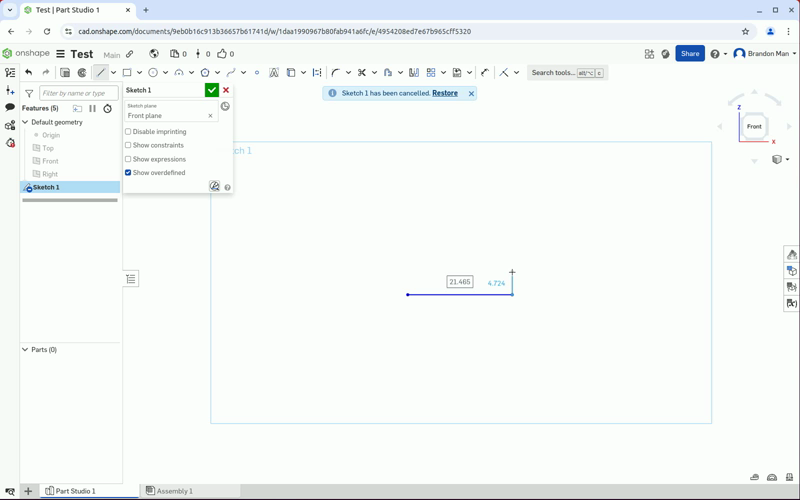
key_down(shift)
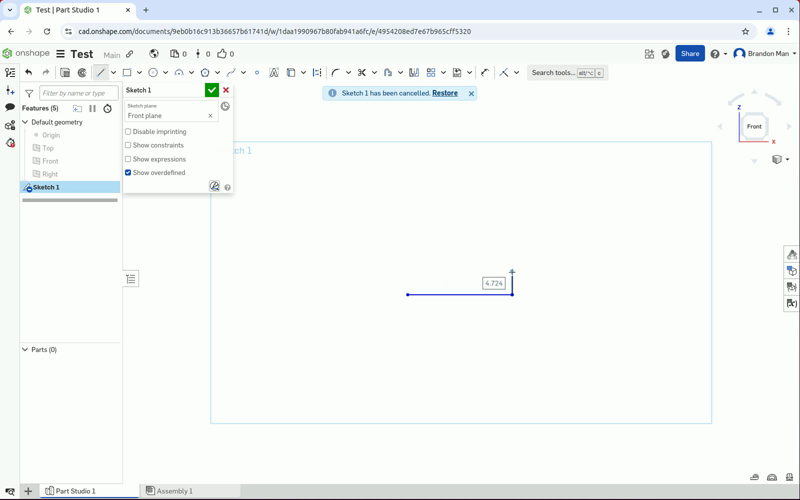
mouse_move(407, 271)
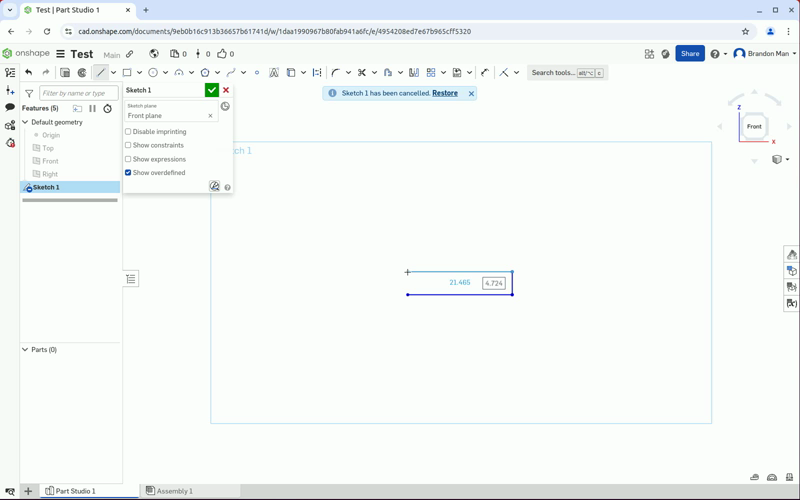
click(407, 271)
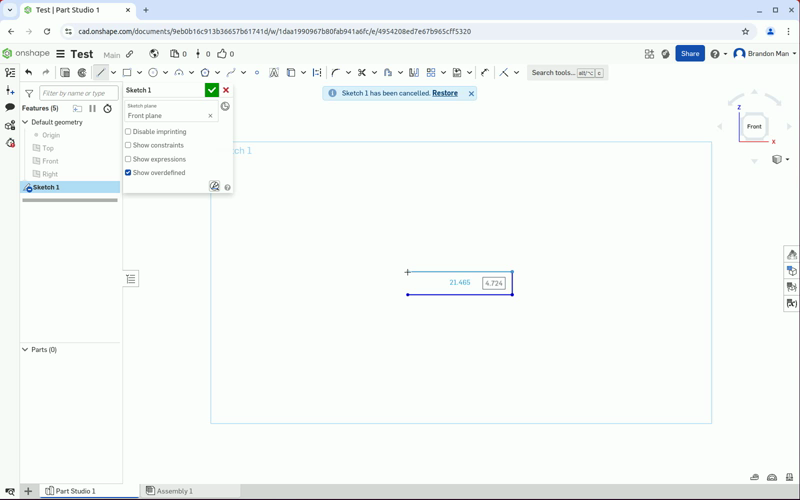
key_up(shift)
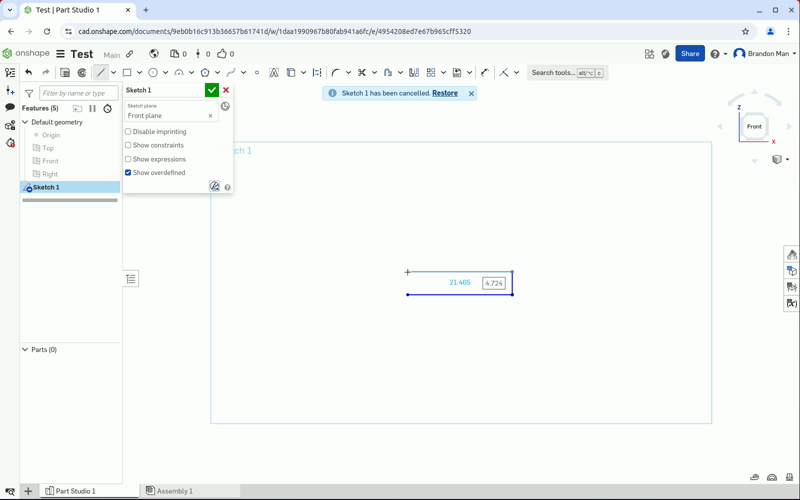
mouse_move(437, 271)
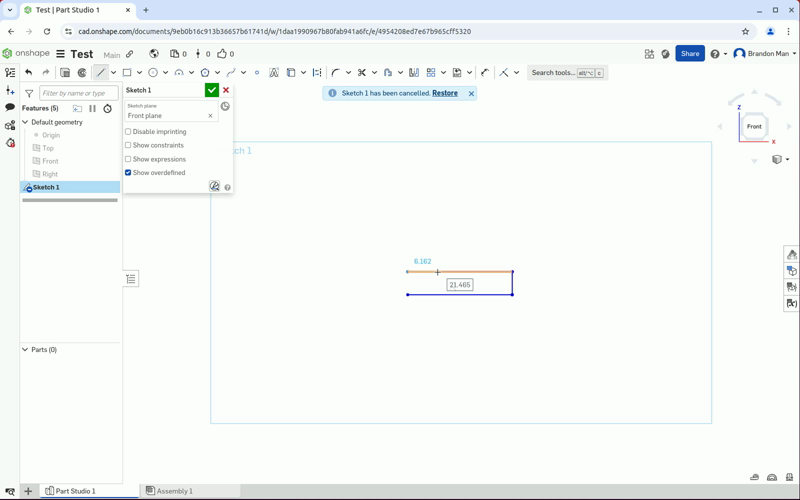
key_down(shift)
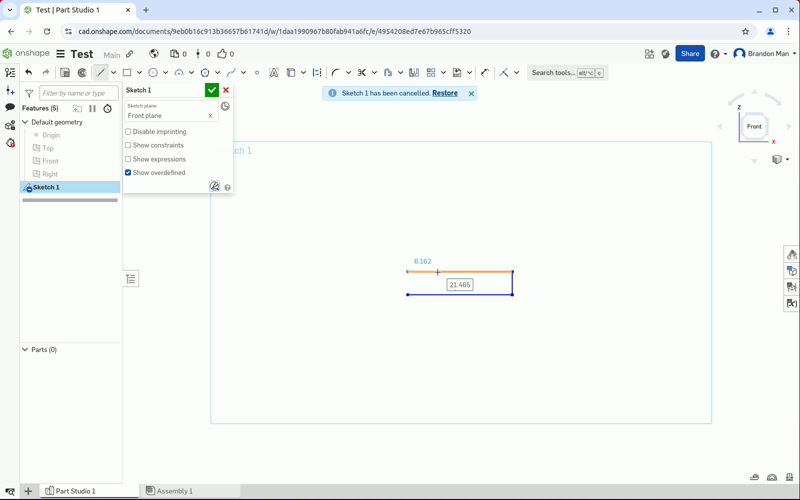
mouse_move(407, 294)
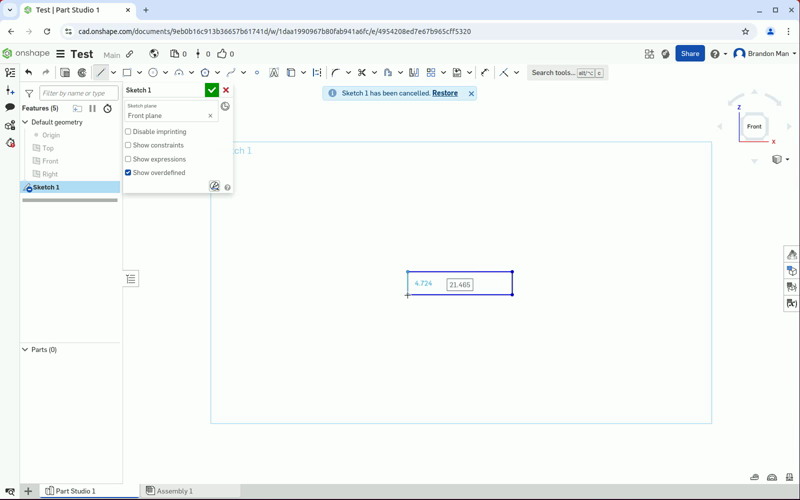
key_up(shift)
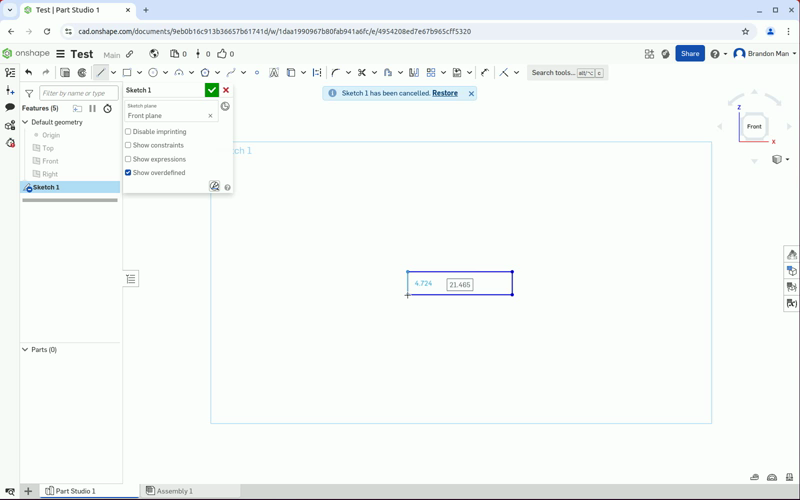
click(407, 294)
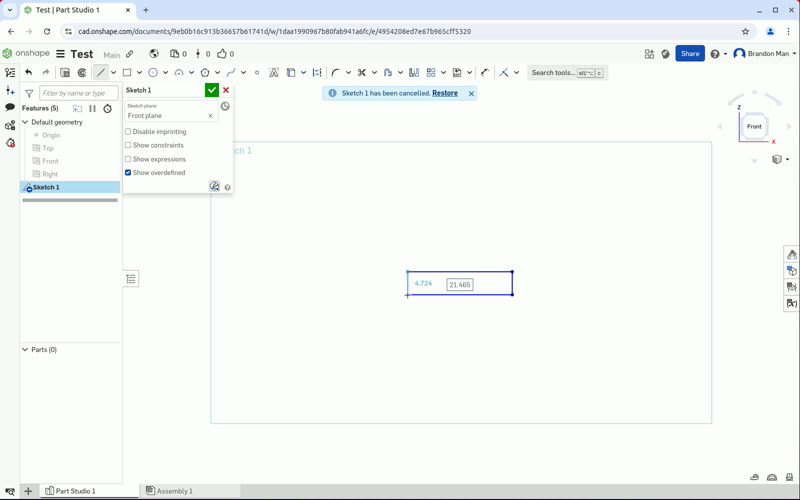
key(esc)
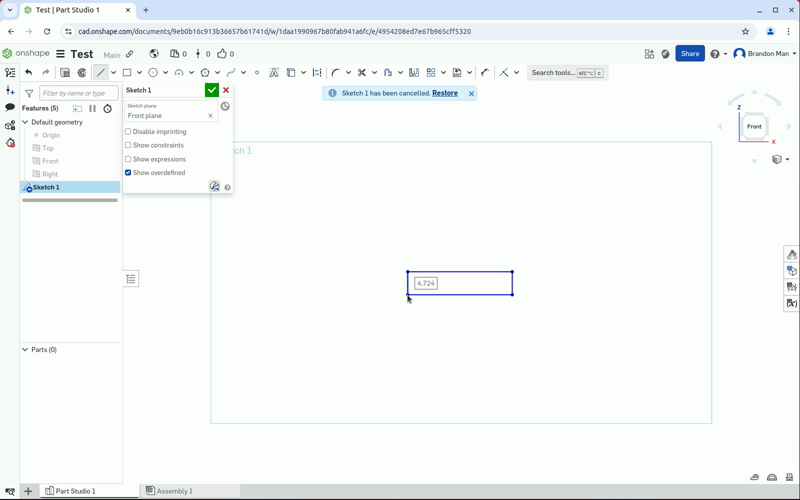
mouse_move(429, 292)
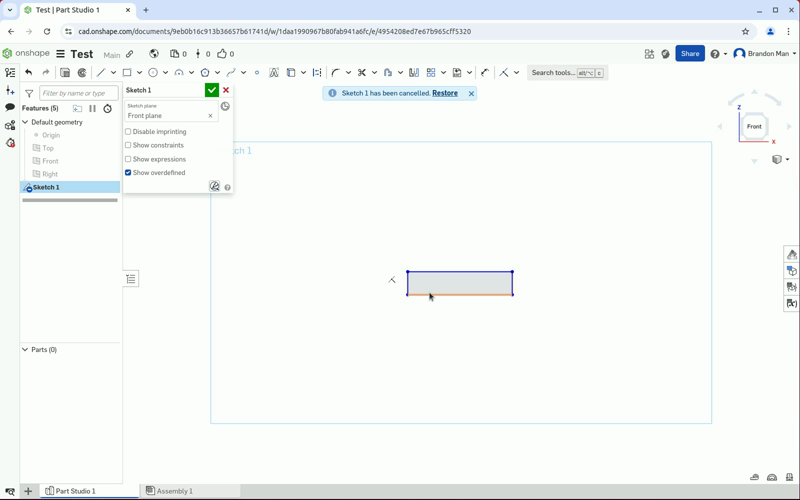
click(429, 292)
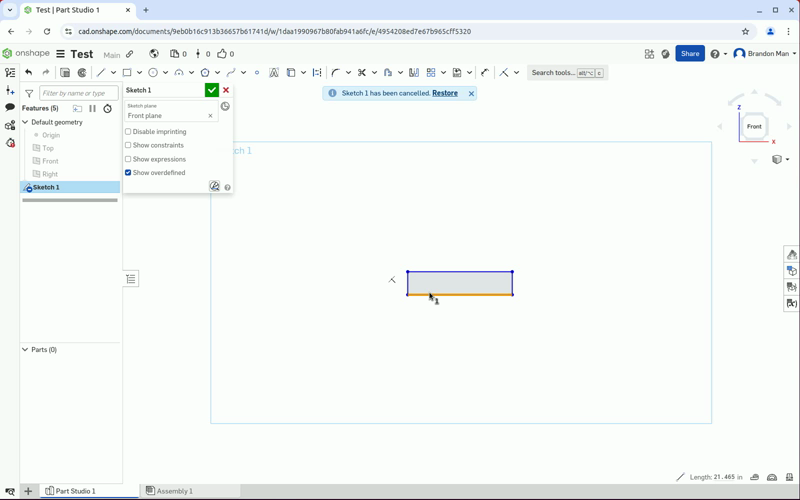
mouse_move(73, 352)
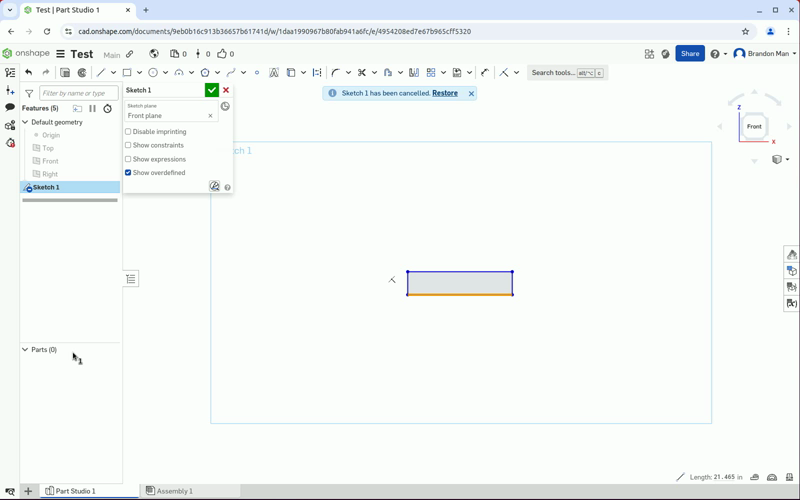
key(shift+y)
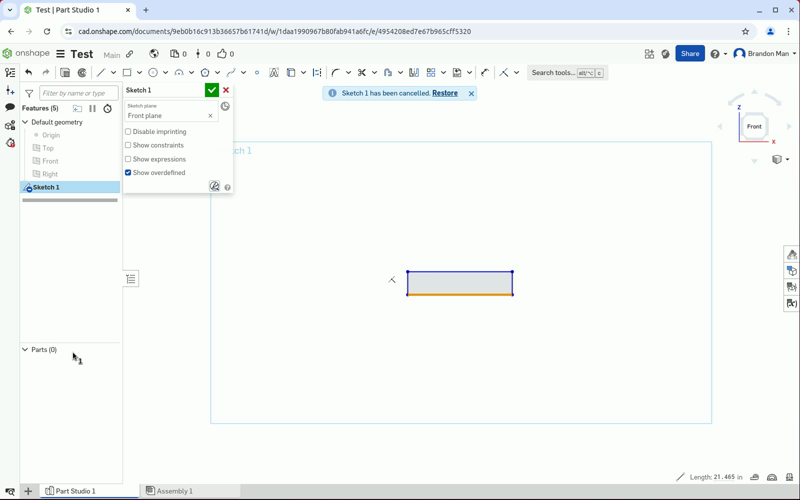
key(shift+e)
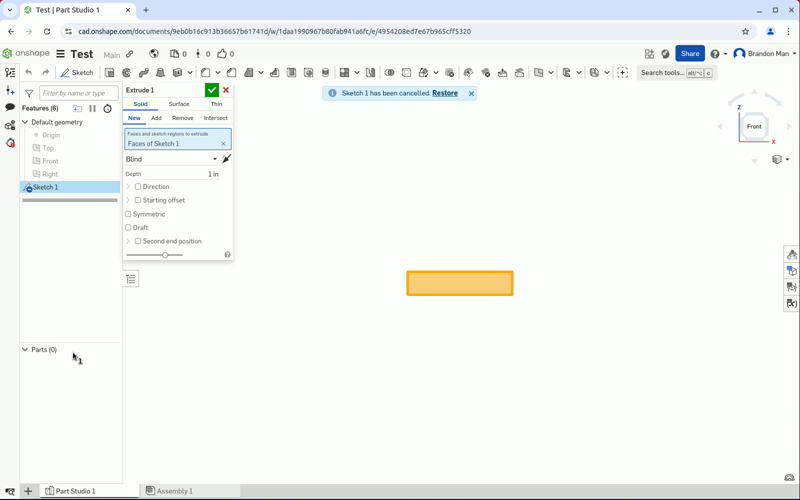
mouse_move(143, 106)
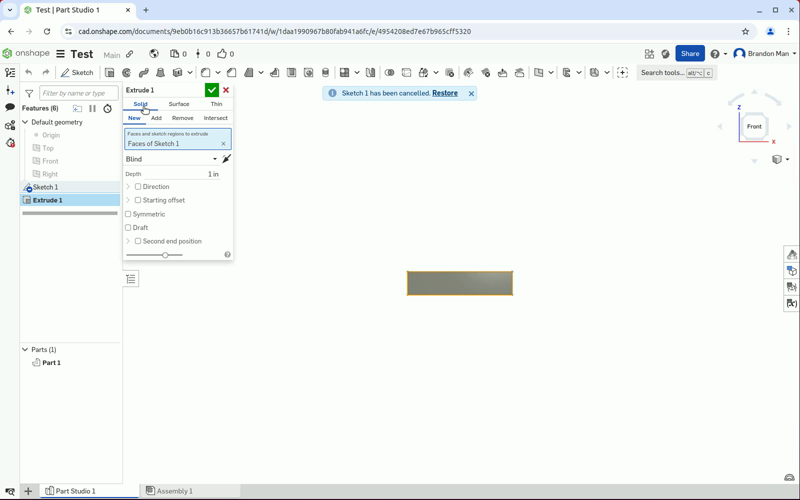
click(143, 106)
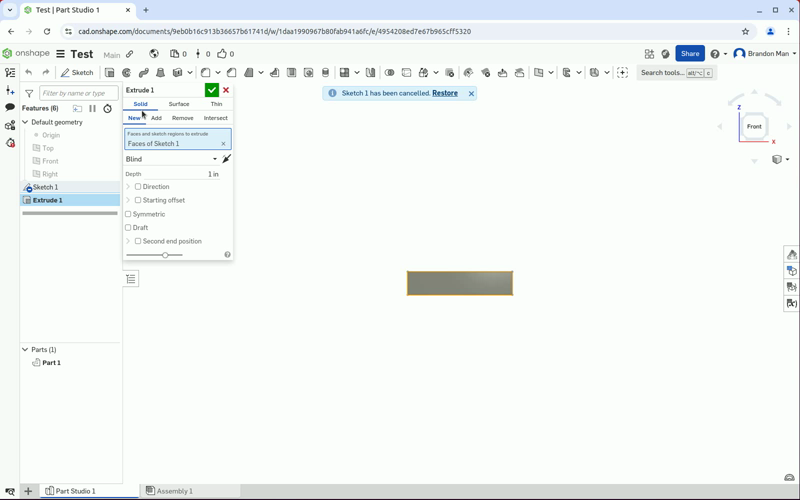
mouse_move(137, 120)
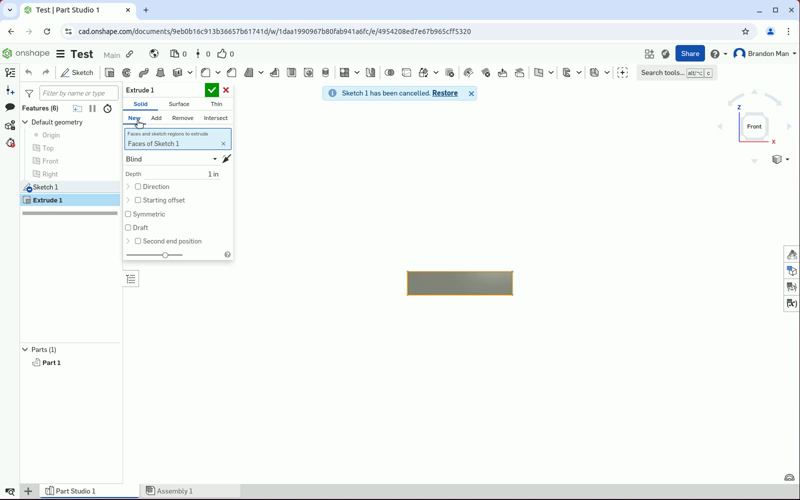
click(137, 120)
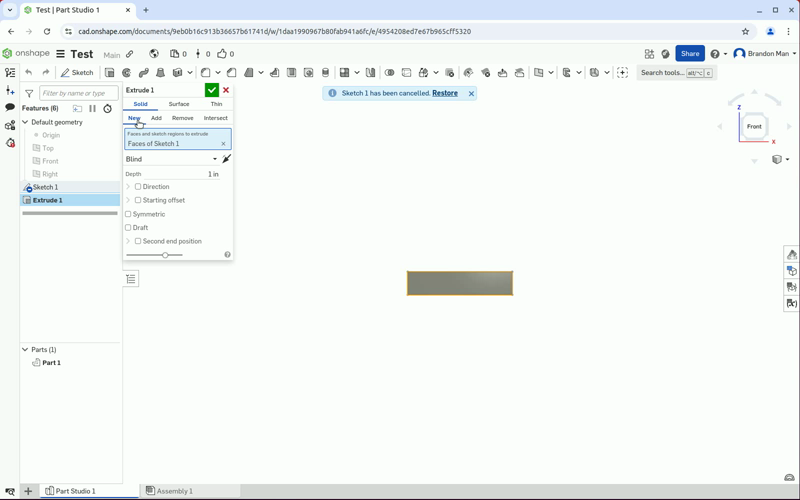
key(tab, 4)
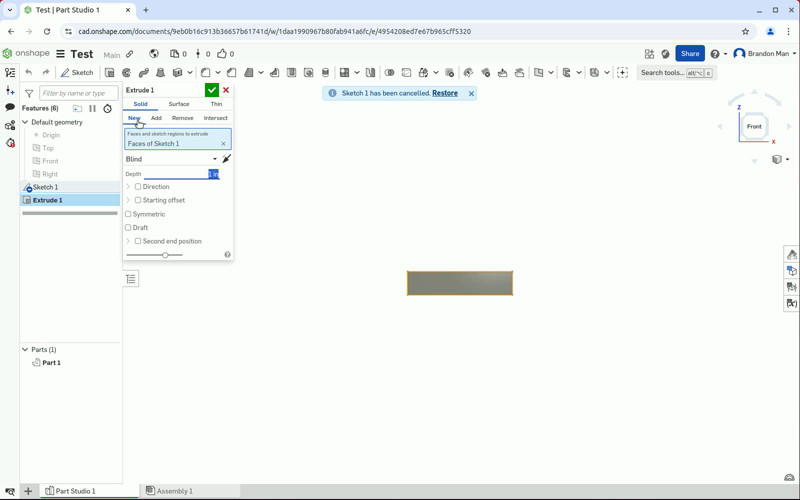
text(55.844)
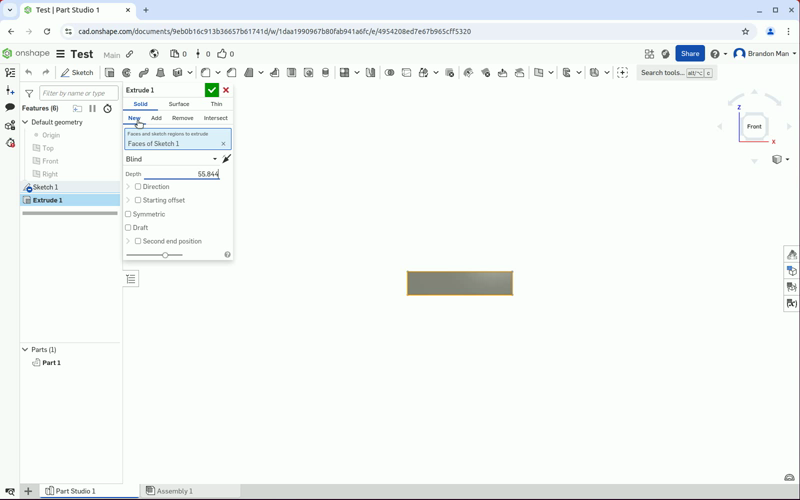
key(tab, 3)
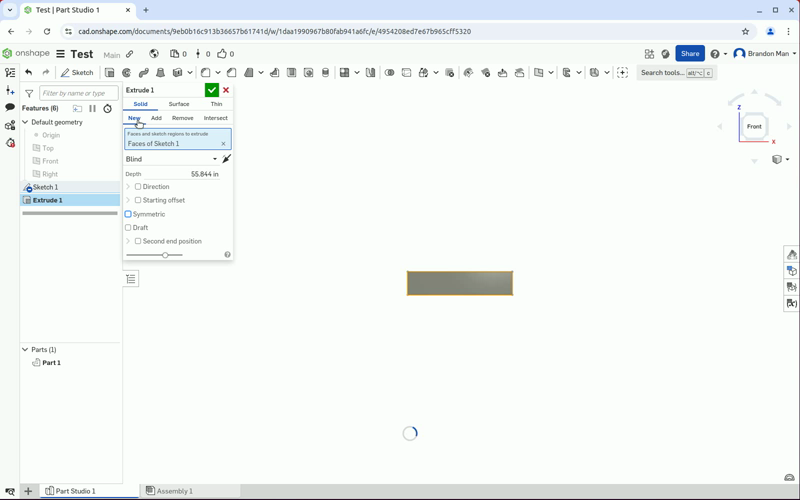
key(space)
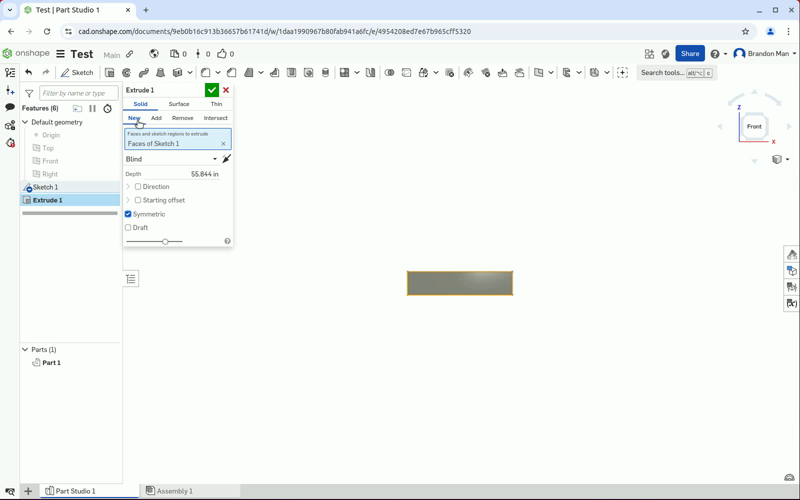
key(enter)
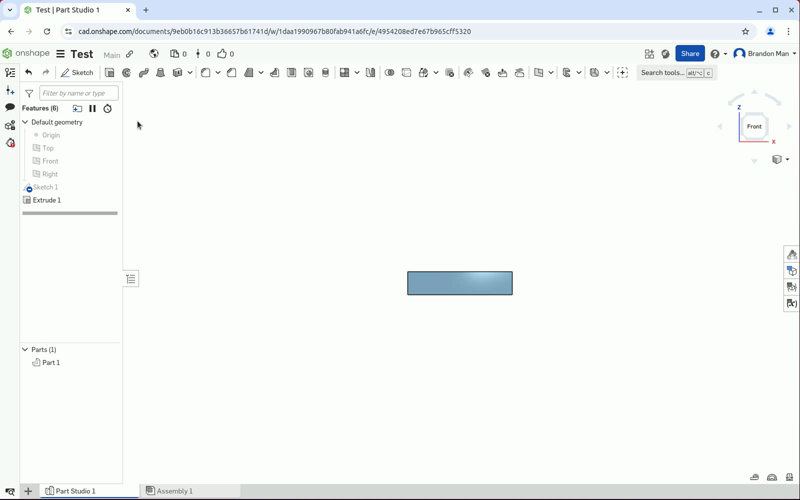
key(shift+h)
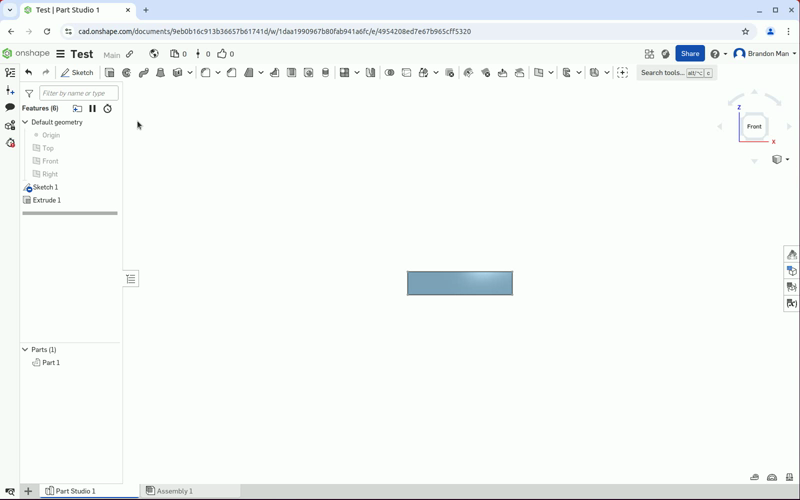
key(shift+h)
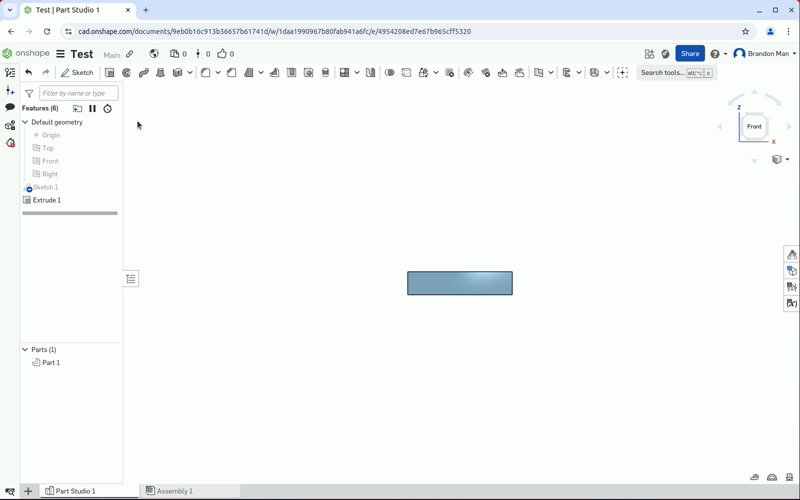
mouse_move(73, 189)
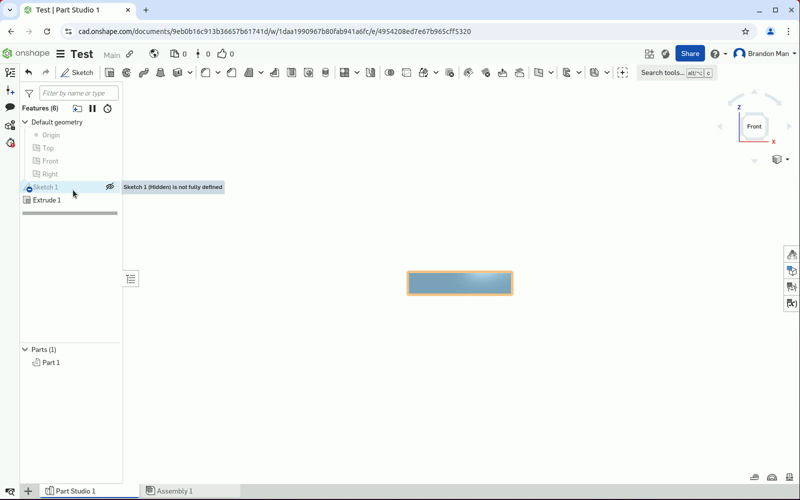
click(73, 189)
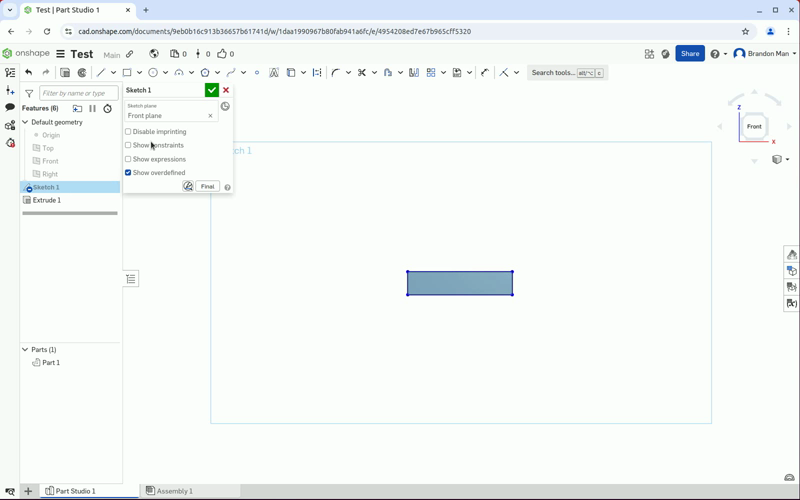
mouse_move(229, 92)
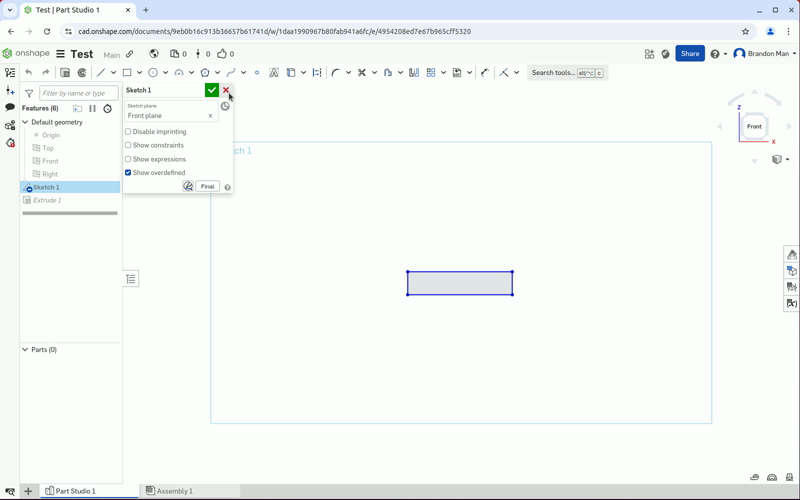
click(229, 92)
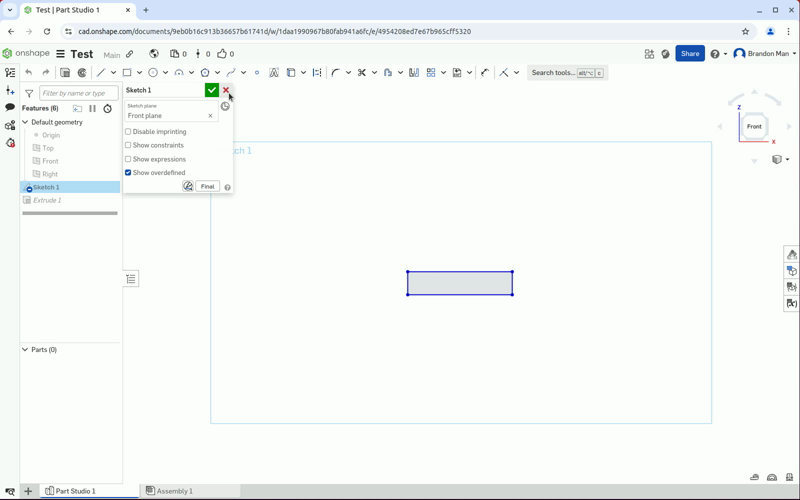
mouse_move(73, 352)
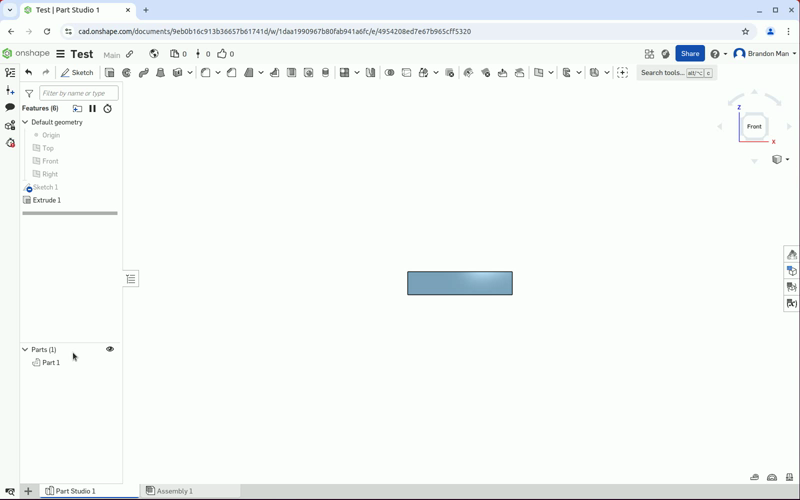
key(y)
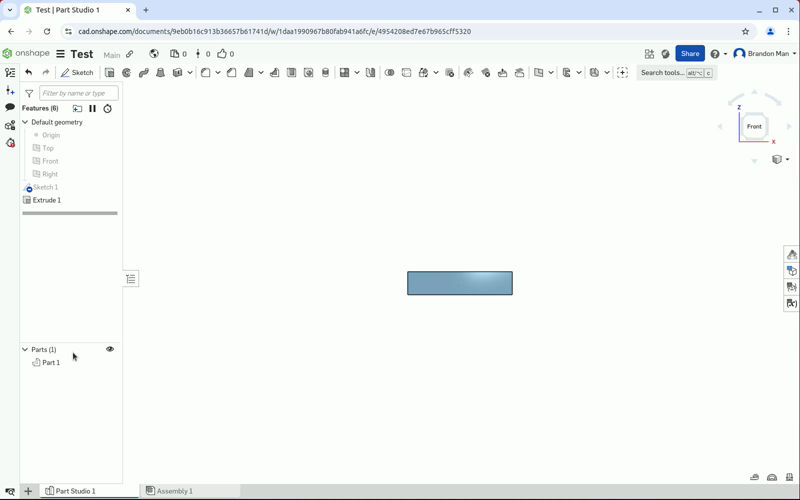
key(shift+p)
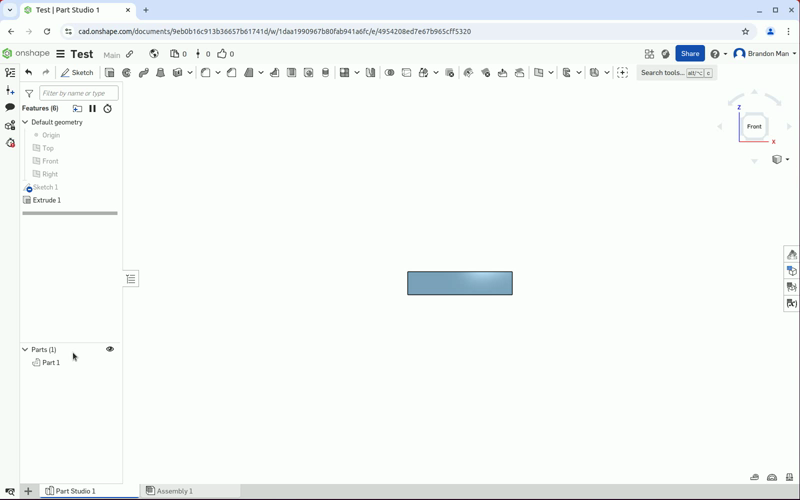
key(space)
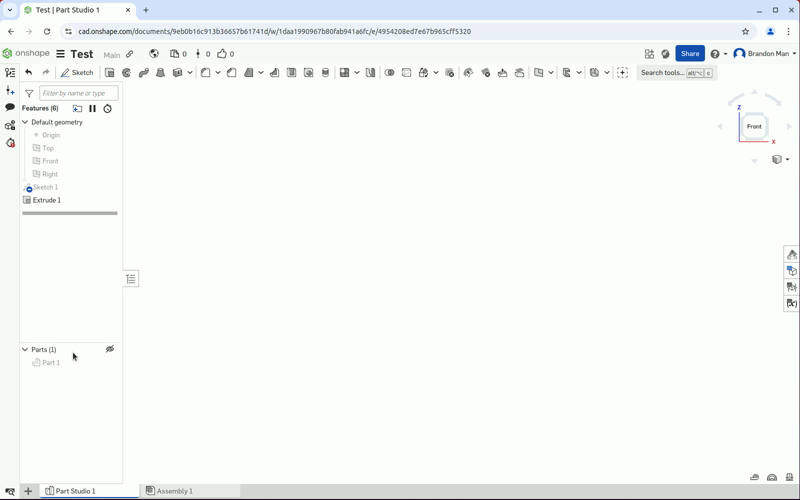
key_down(shift)
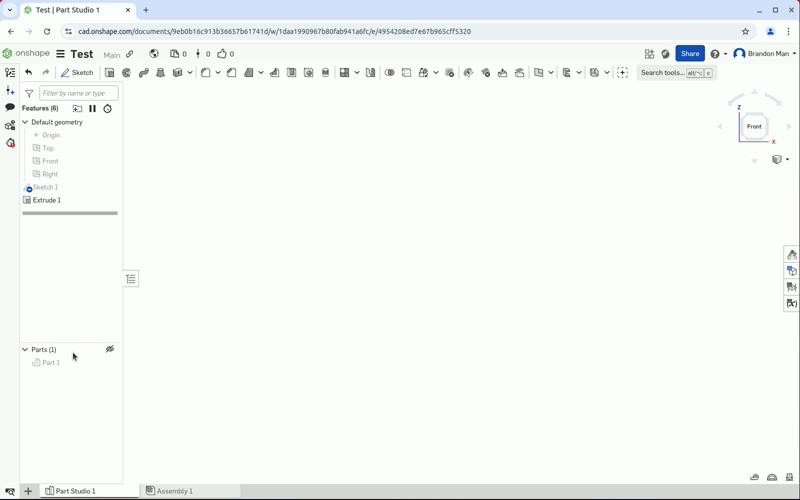
key(down)
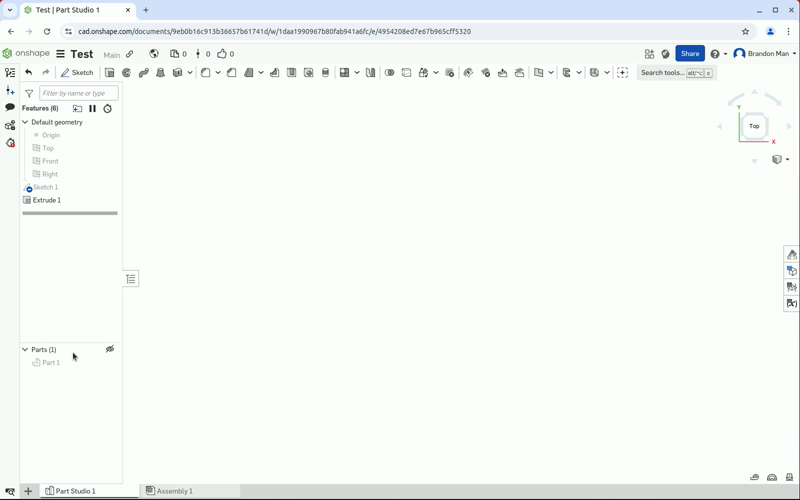
key_up(shift)
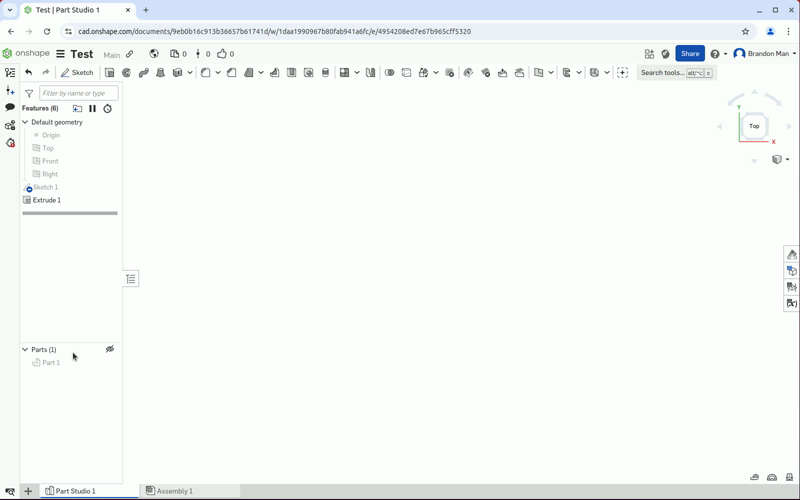
mouse_move(73, 352)
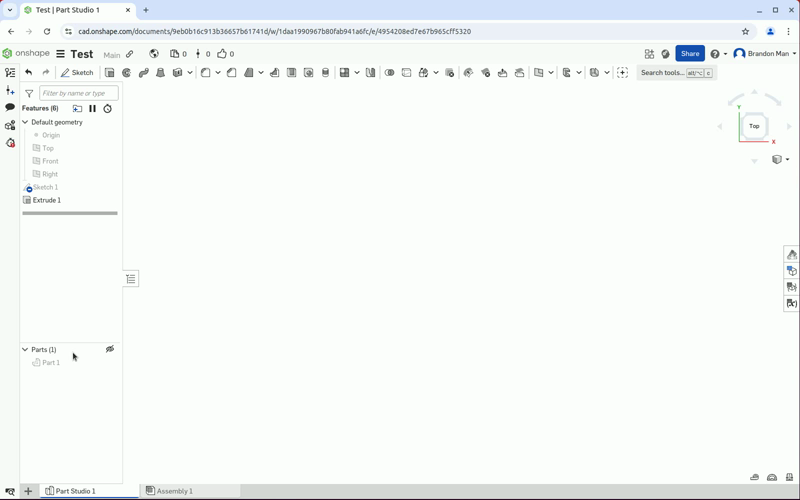
key(shift+y)
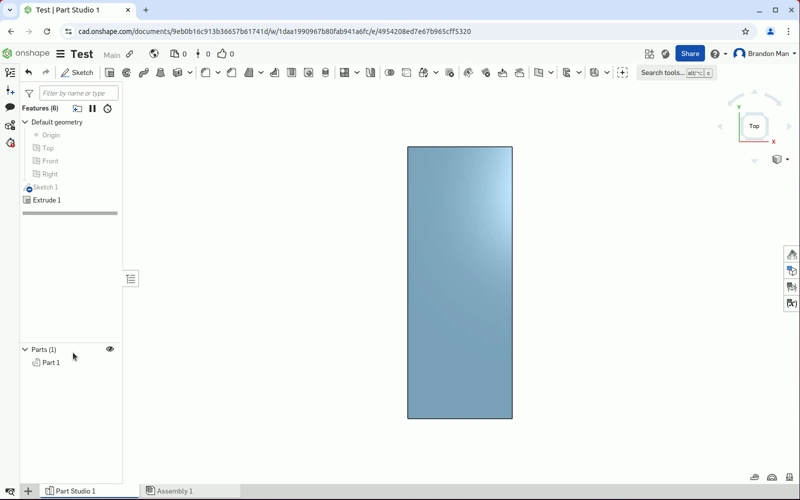
mouse_move(541, 75)
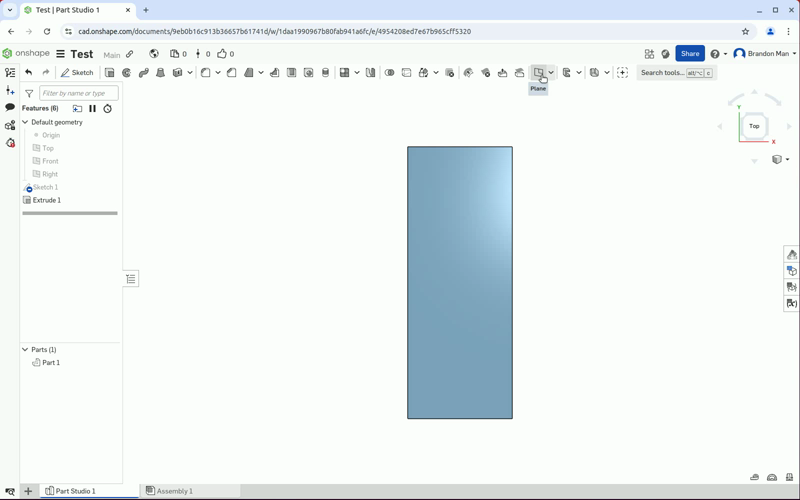
click(541, 75)
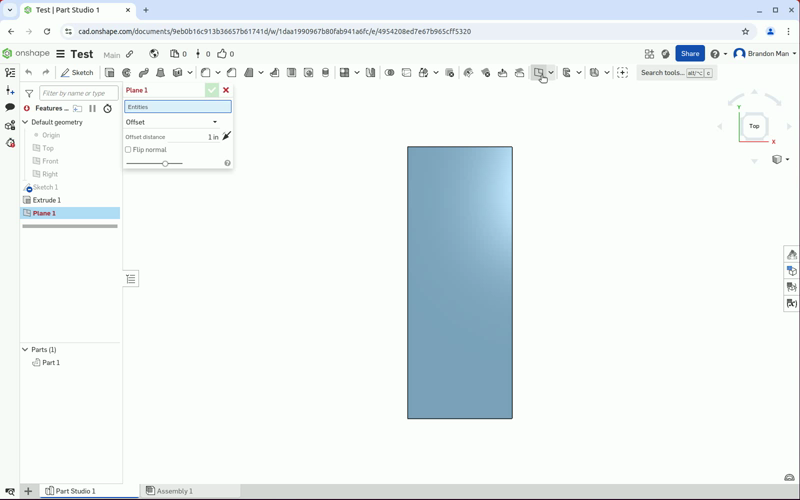
mouse_move(73, 150)
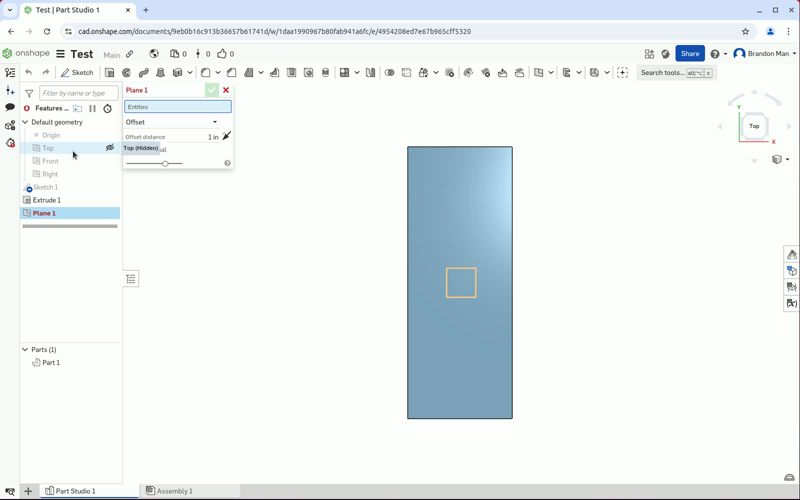
click(73, 150)
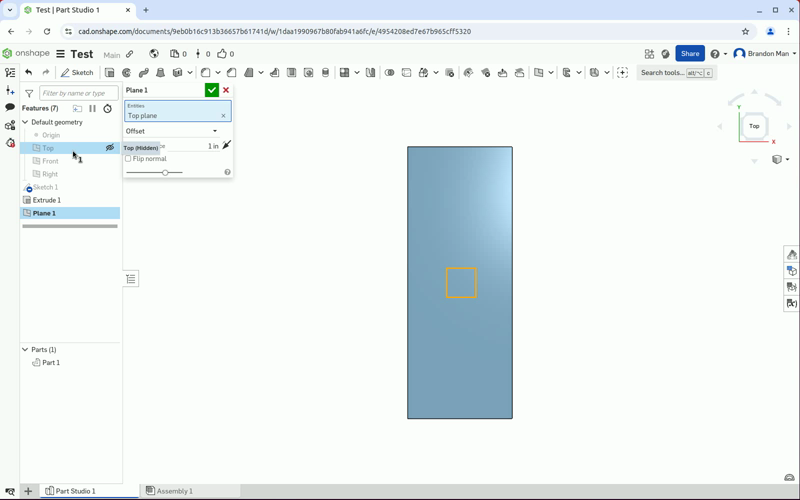
key(tab, 2)
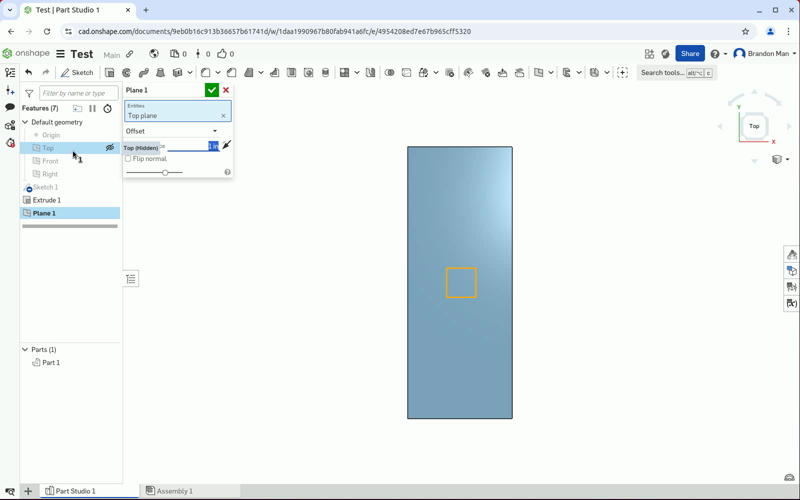
text(2.403)
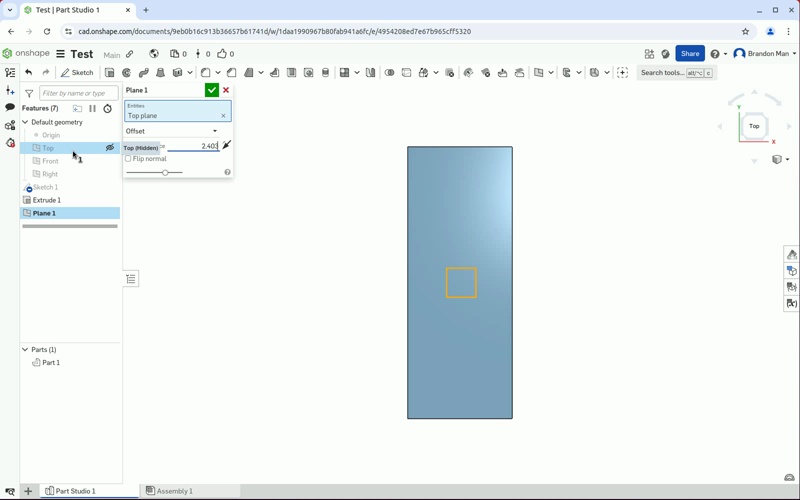
key(enter, 2)
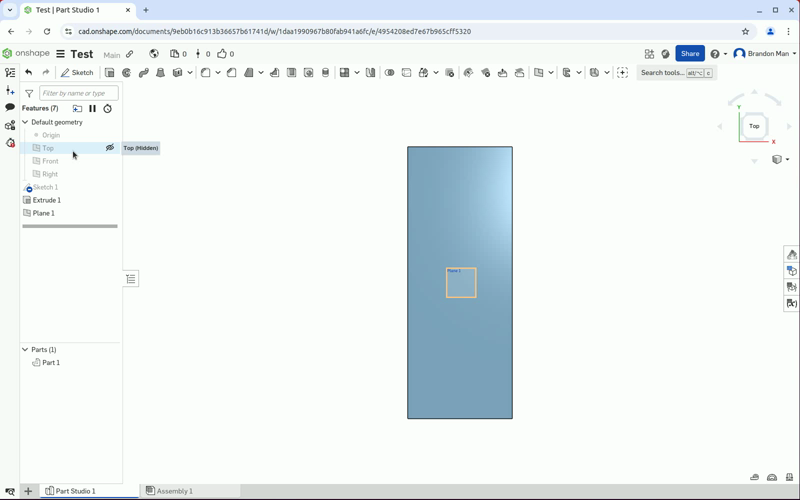
key(shift+s)
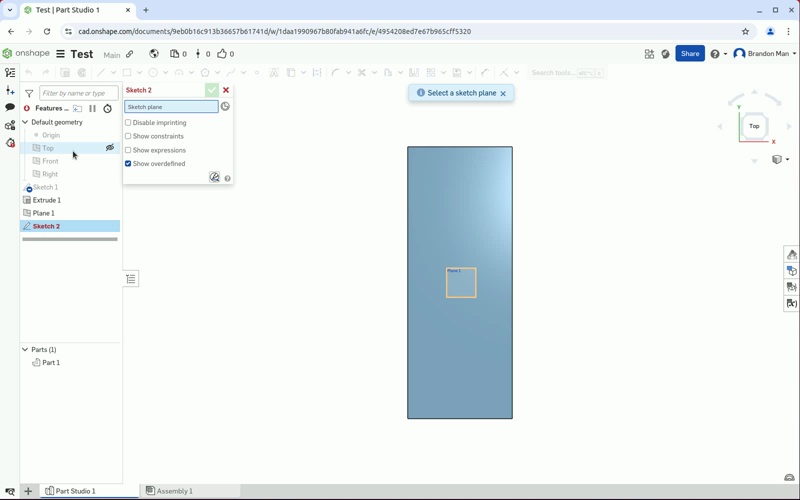
mouse_move(73, 215)
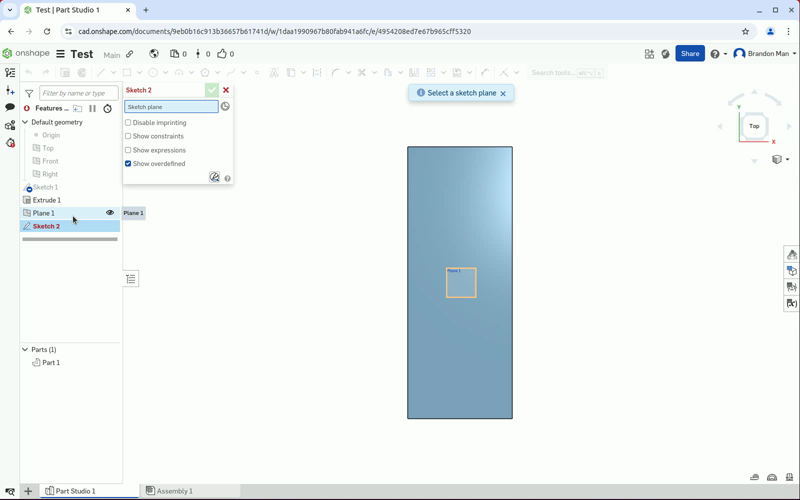
click(73, 215)
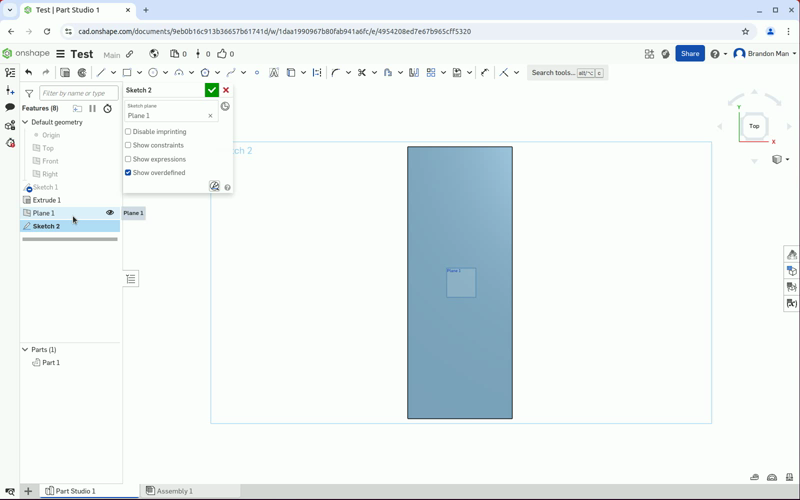
mouse_move(73, 352)
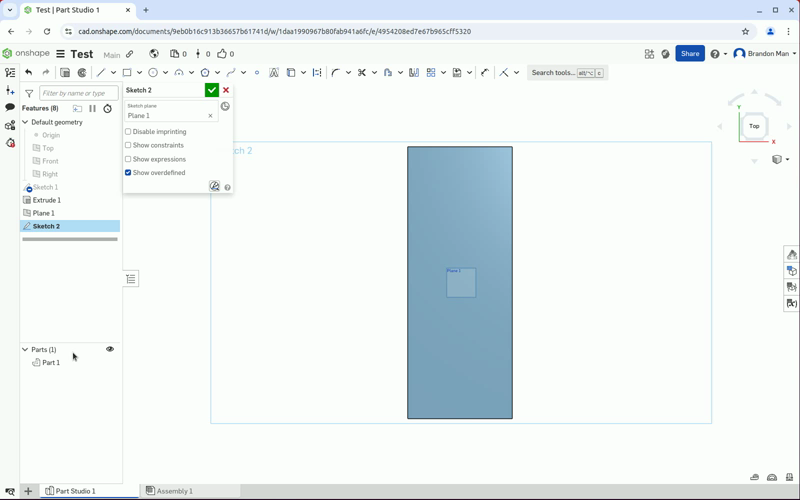
key(y)
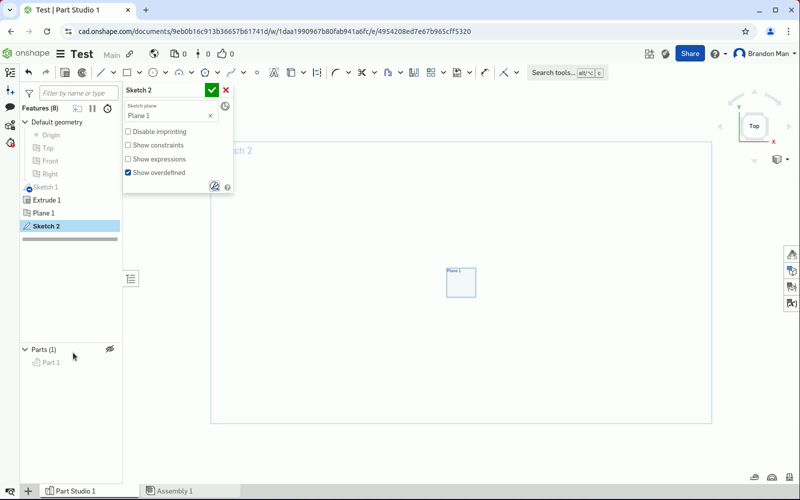
key(l)
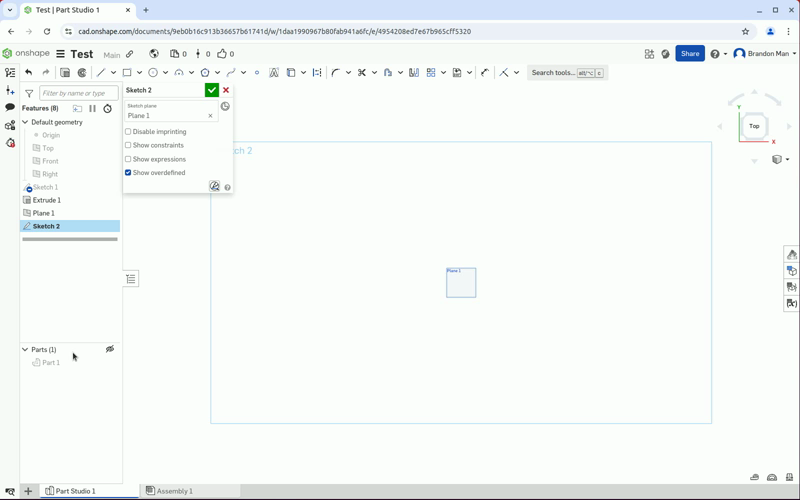
key_down(shift)
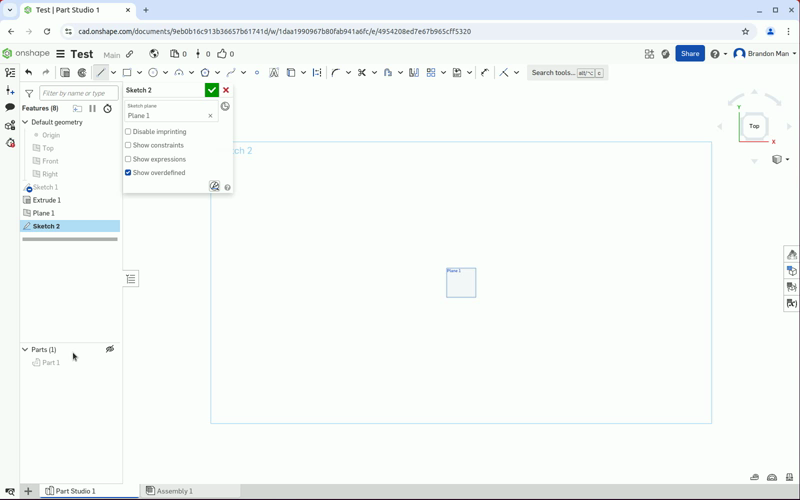
mouse_move(407, 170)
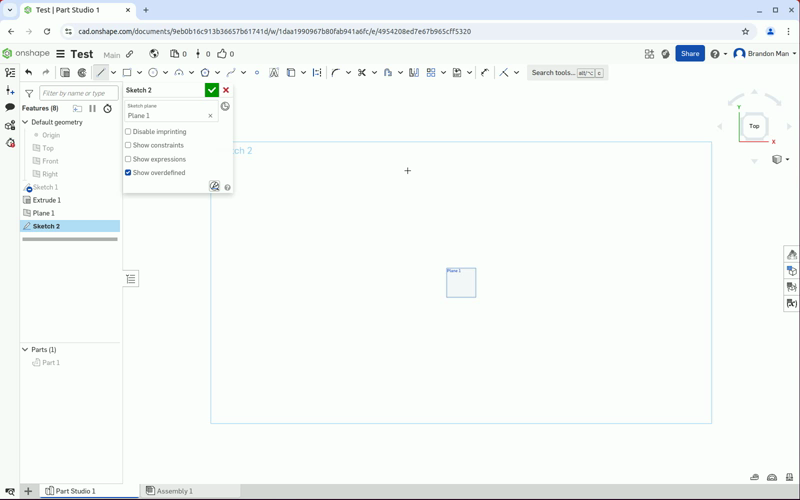
click(407, 170)
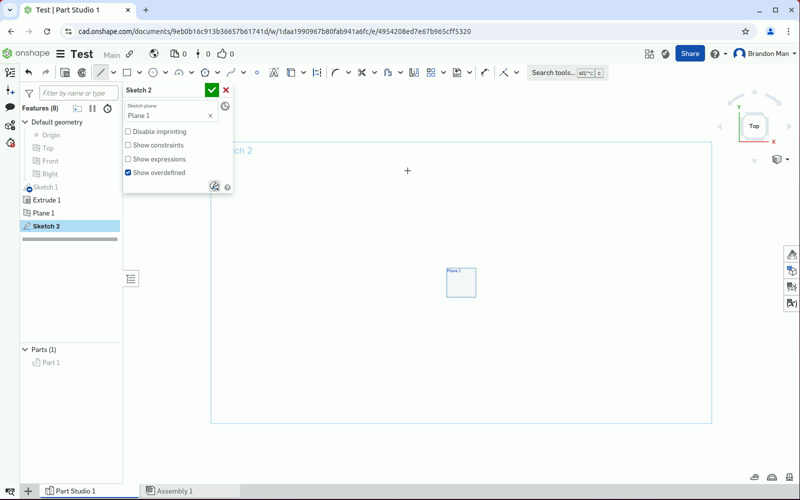
key_up(shift)
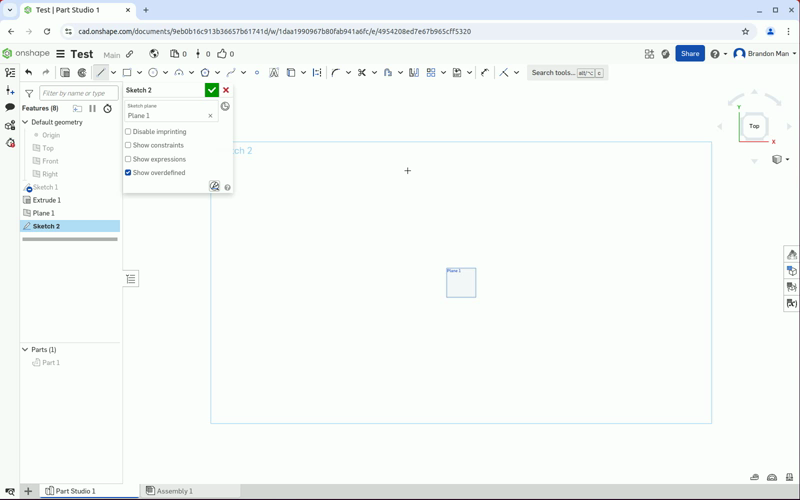
key_down(shift)
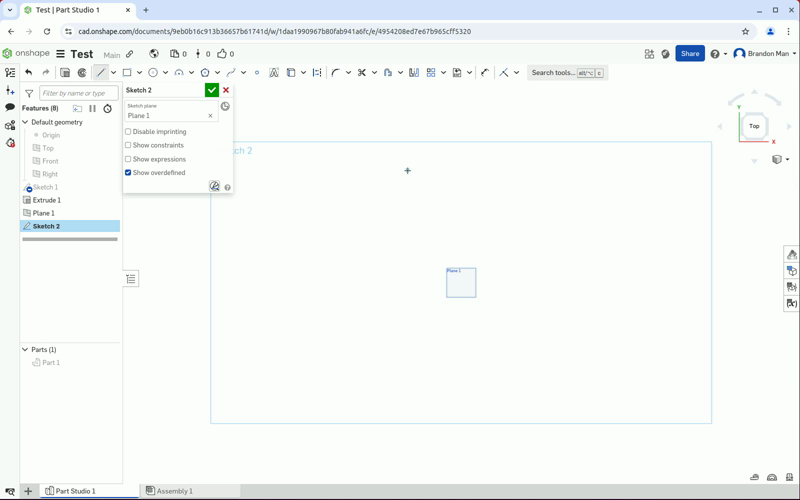
mouse_move(512, 170)
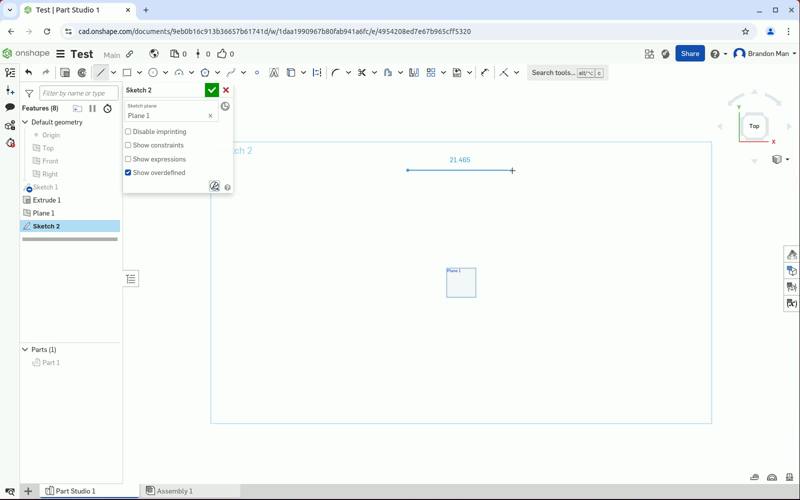
click(512, 170)
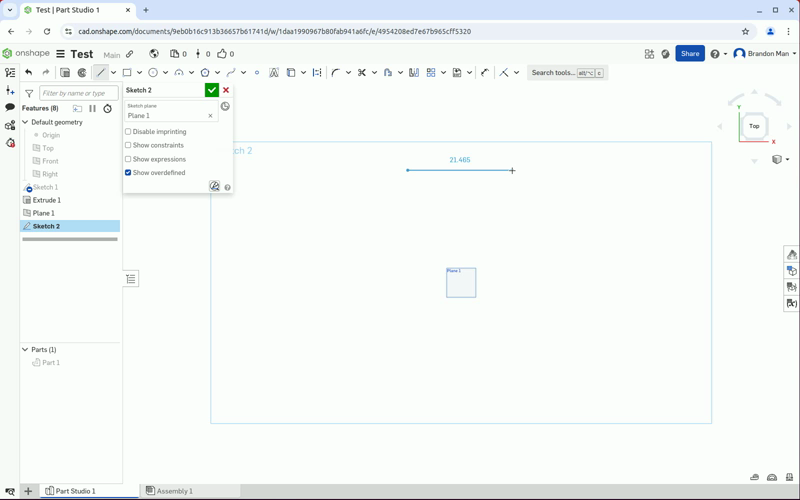
key_up(shift)
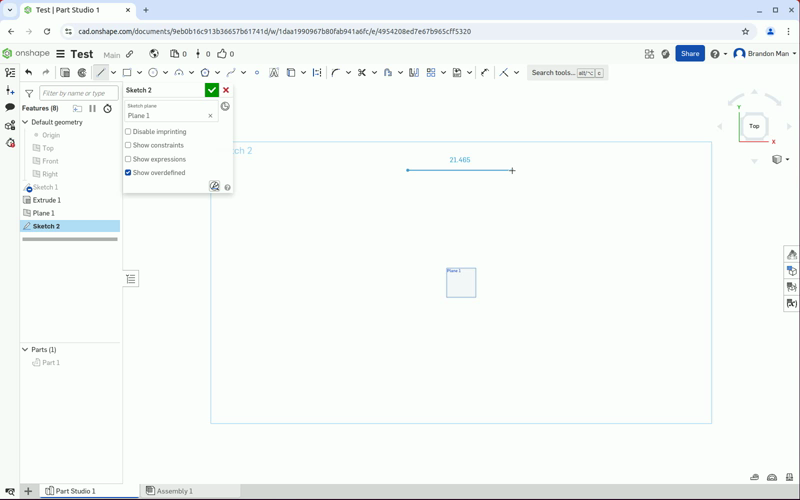
key_down(shift)
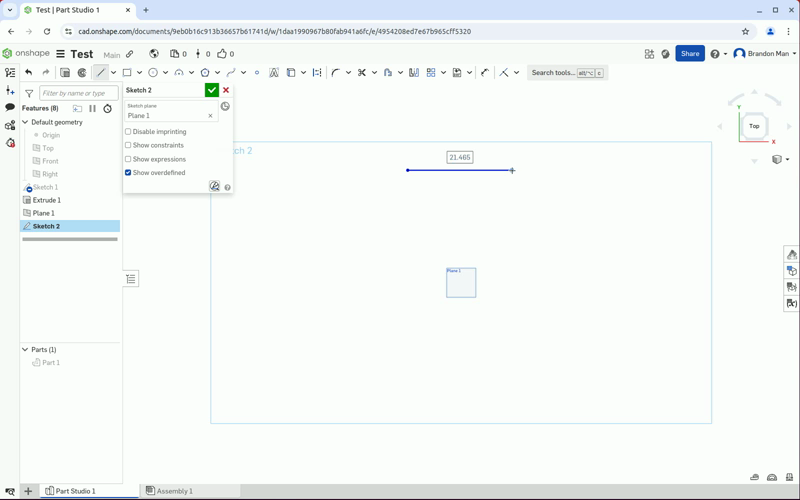
mouse_move(542, 170)
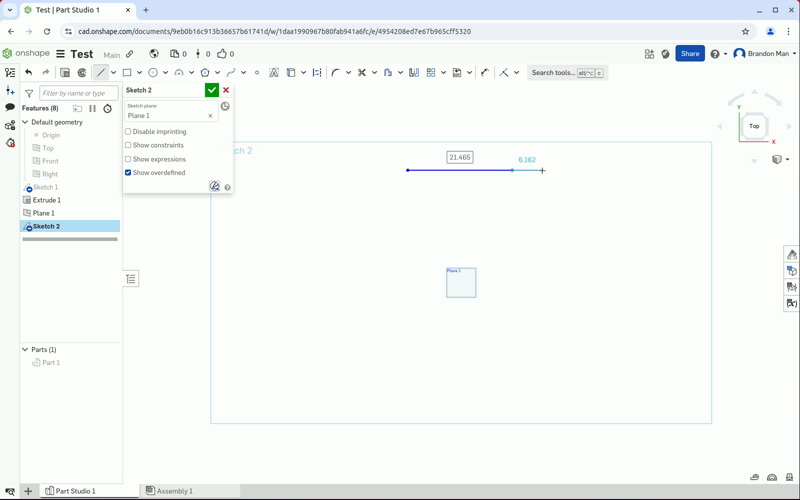
mouse_move(512, 147)
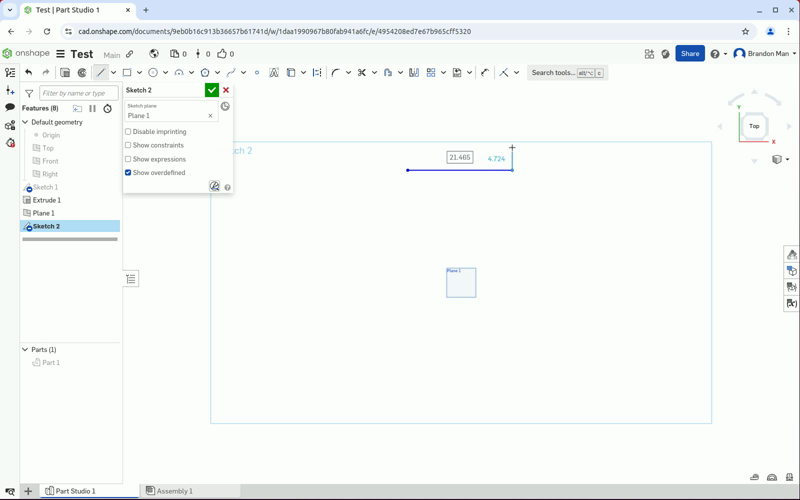
click(512, 147)
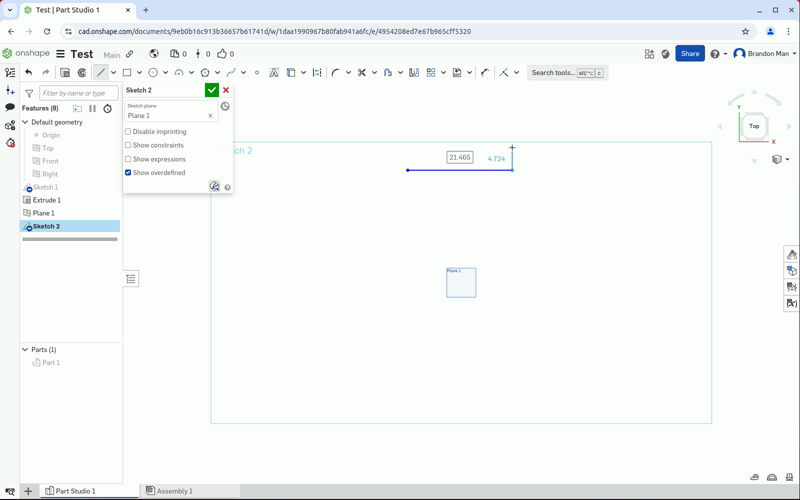
key_up(shift)
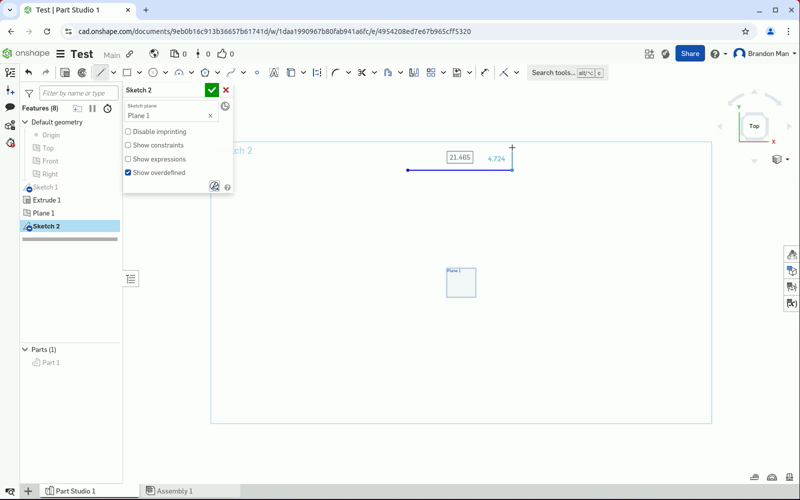
key_down(shift)
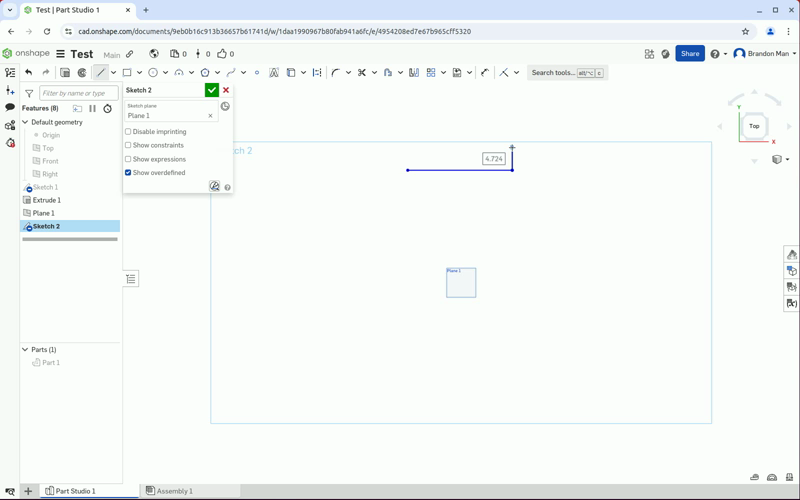
mouse_move(407, 147)
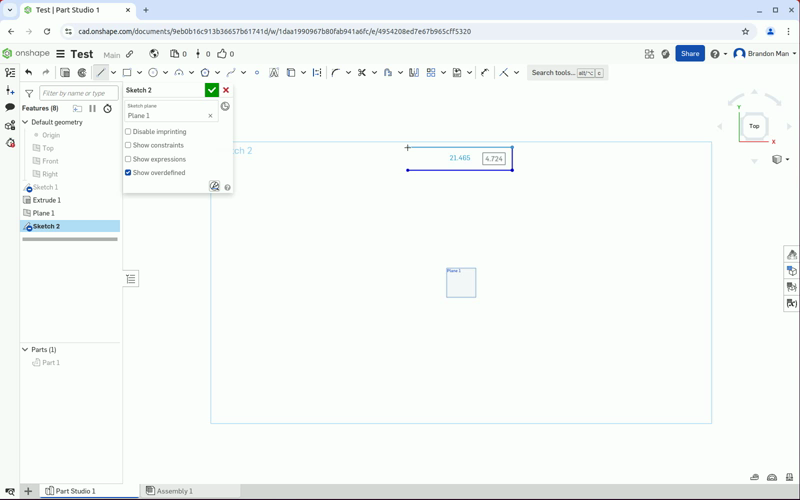
click(407, 147)
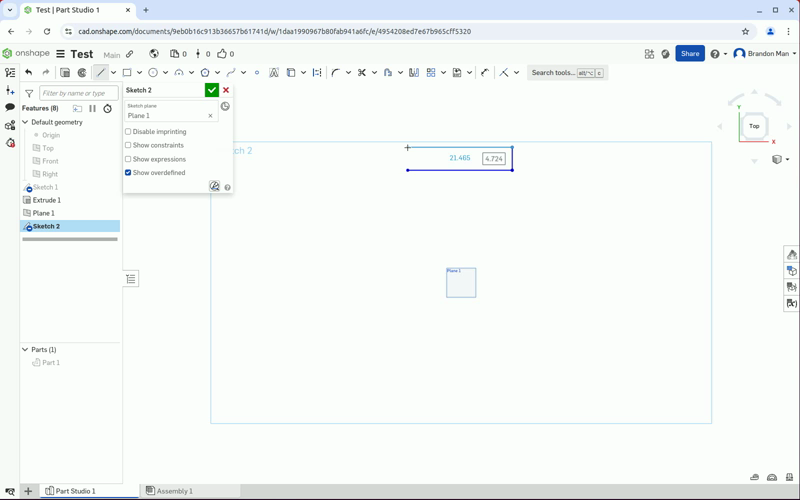
key_up(shift)
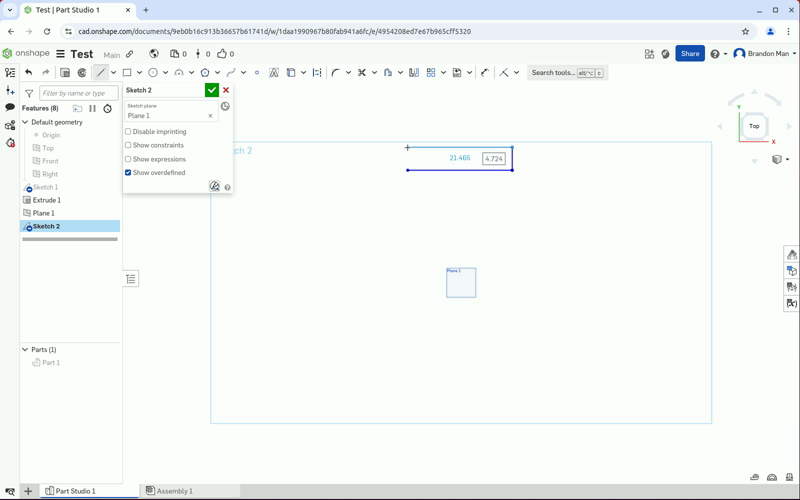
mouse_move(437, 147)
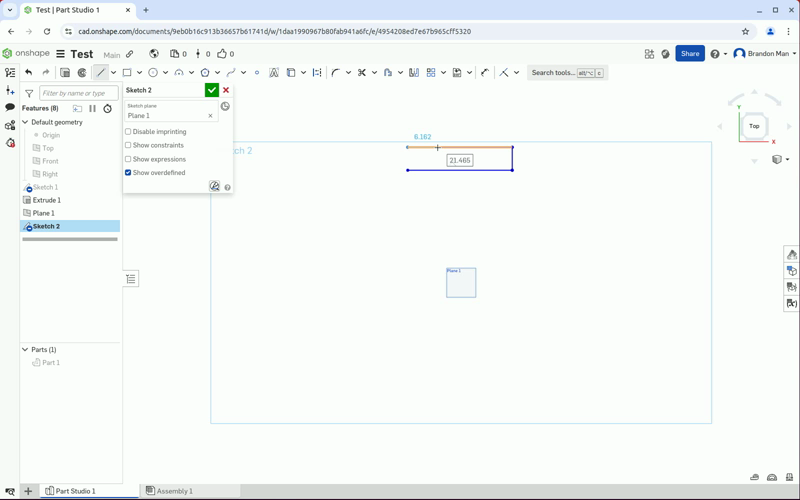
key_down(shift)
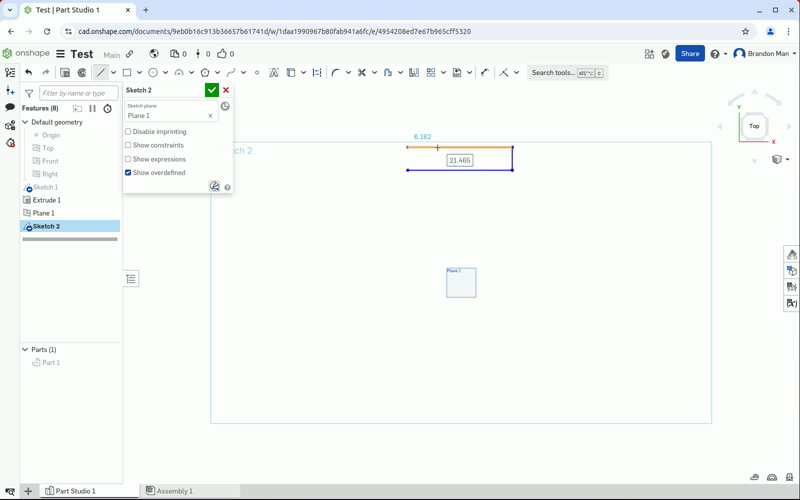
mouse_move(407, 170)
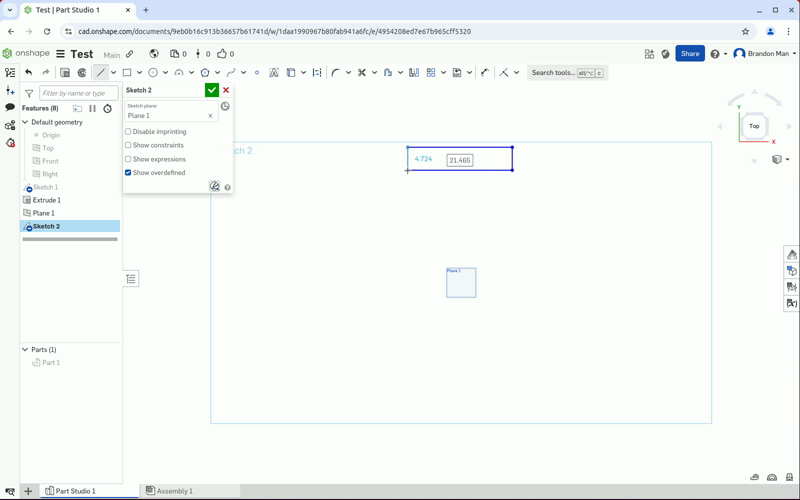
key_up(shift)
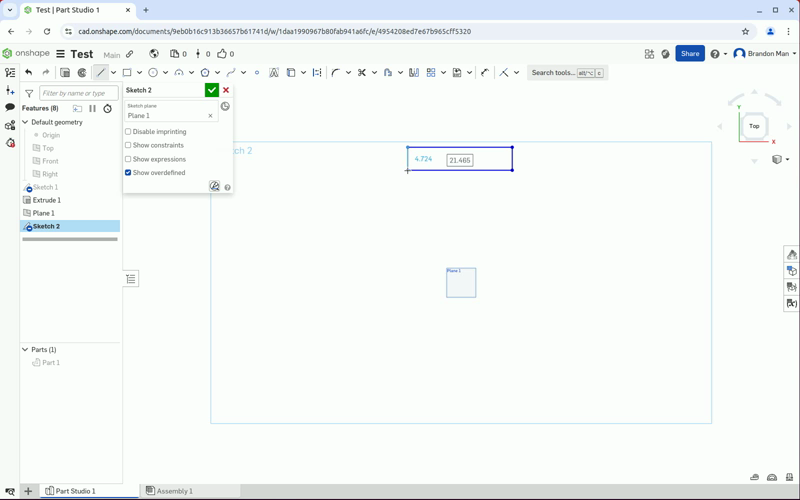
click(407, 170)
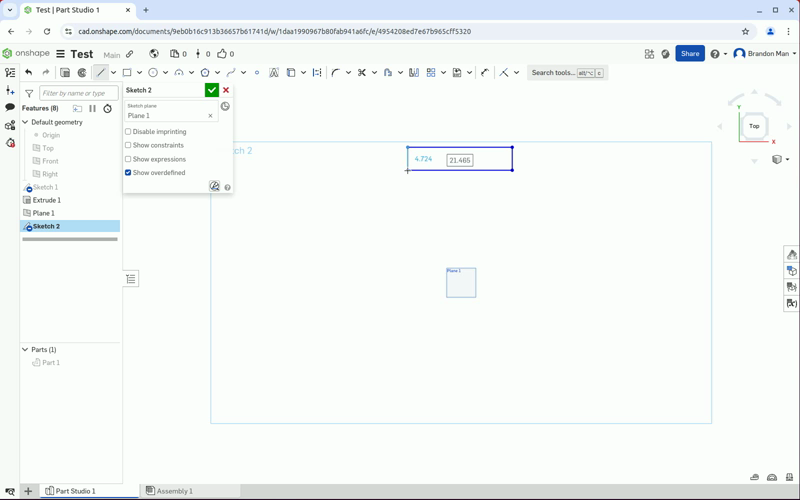
key(esc)
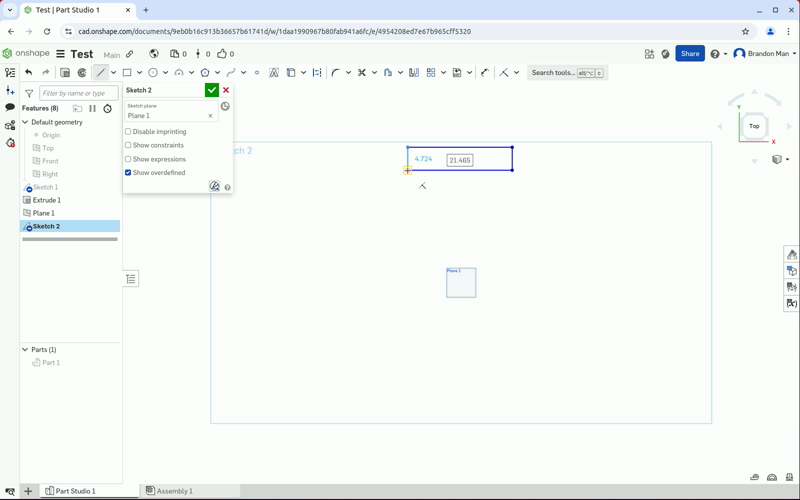
mouse_move(420, 153)
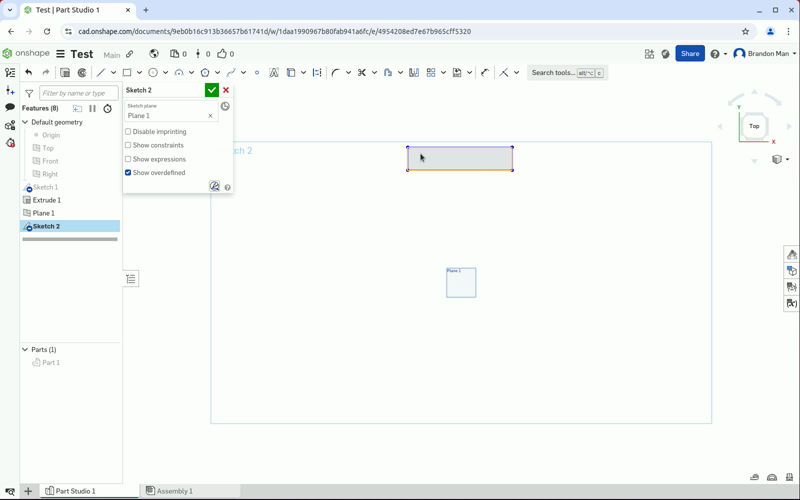
click(420, 153)
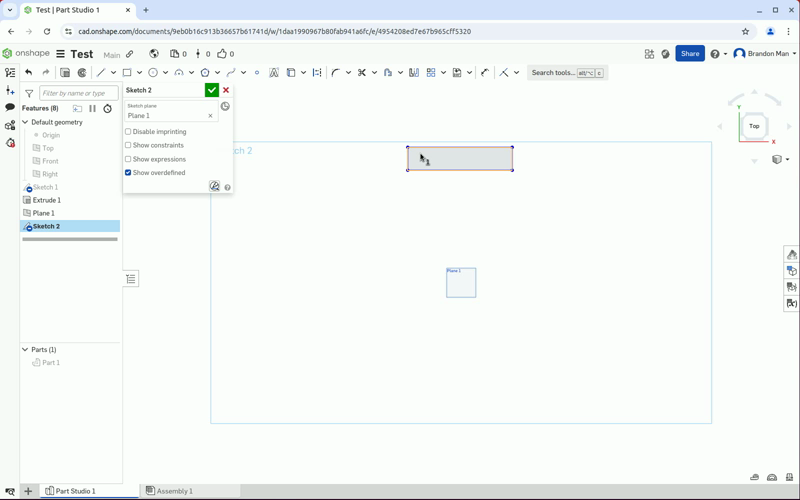
mouse_move(73, 352)
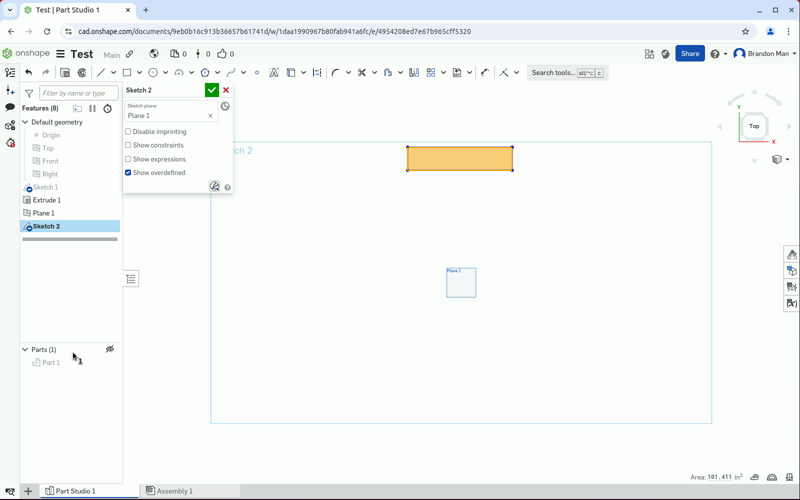
key(shift+y)
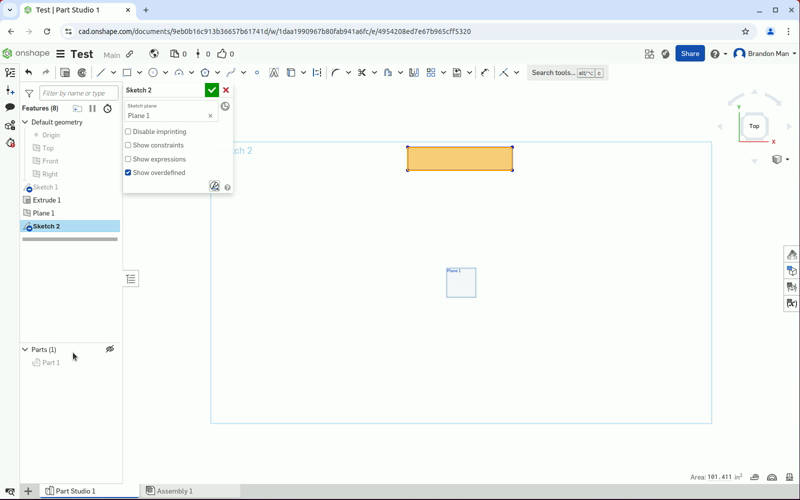
key(shift+e)
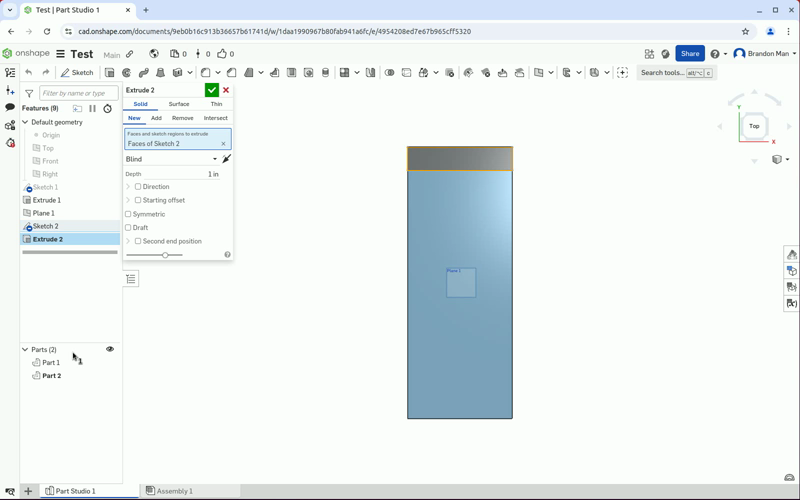
mouse_move(143, 106)
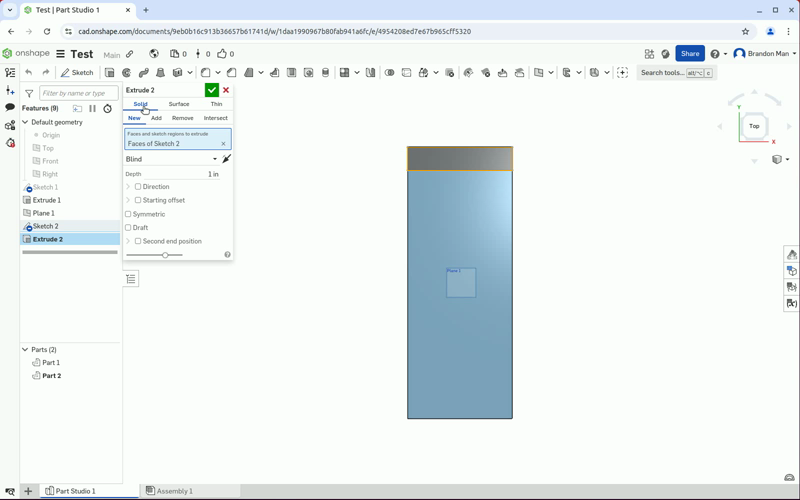
click(143, 106)
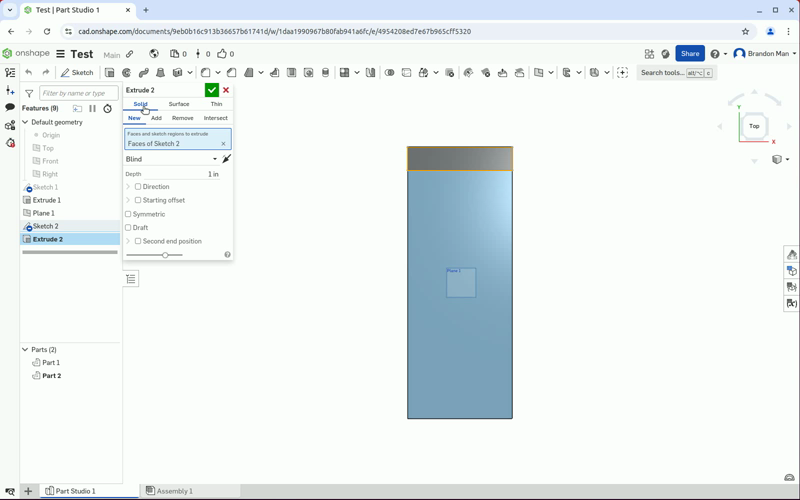
mouse_move(186, 120)
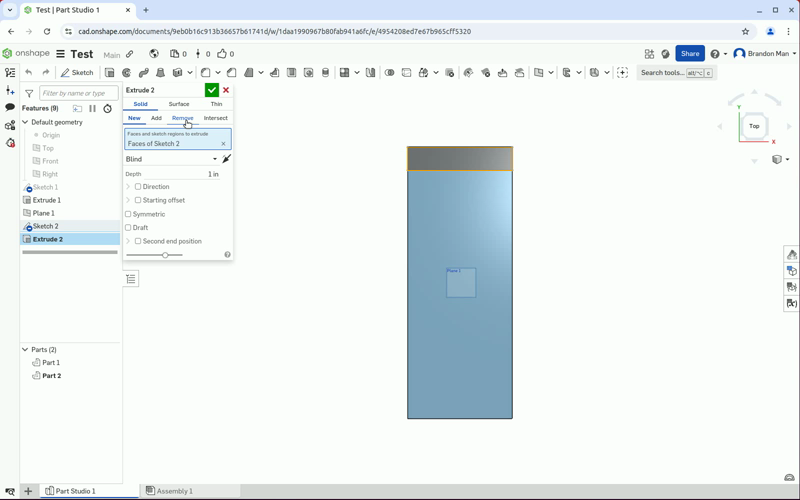
click(186, 120)
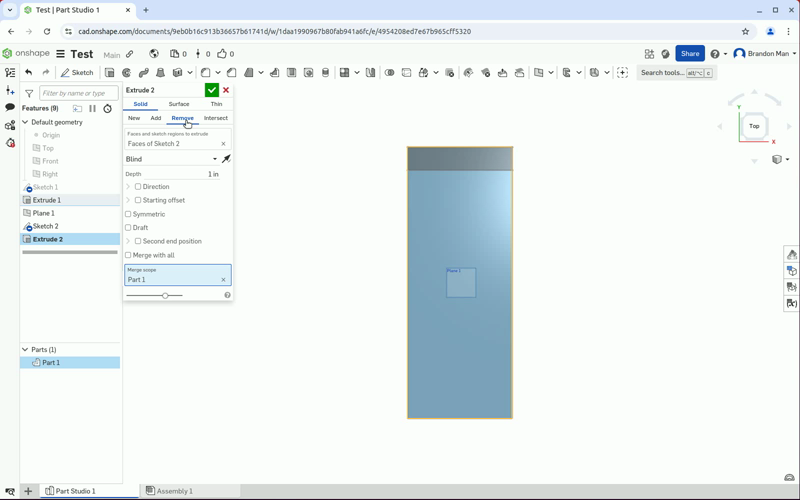
key(tab, 4)
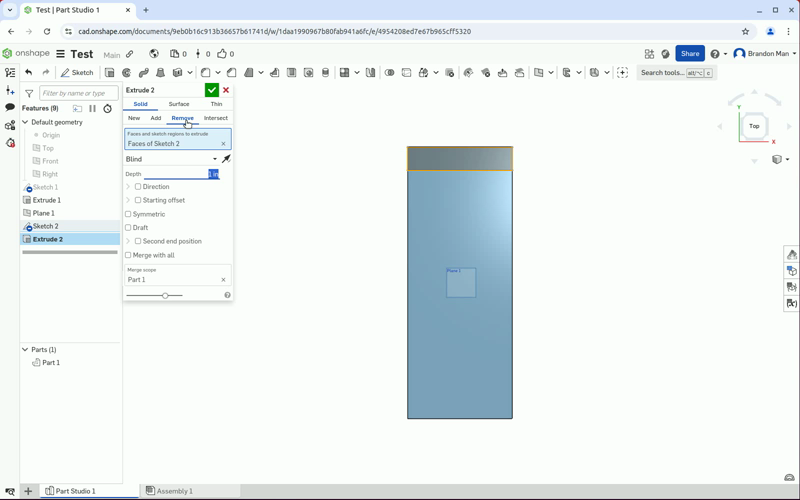
text(30.811)
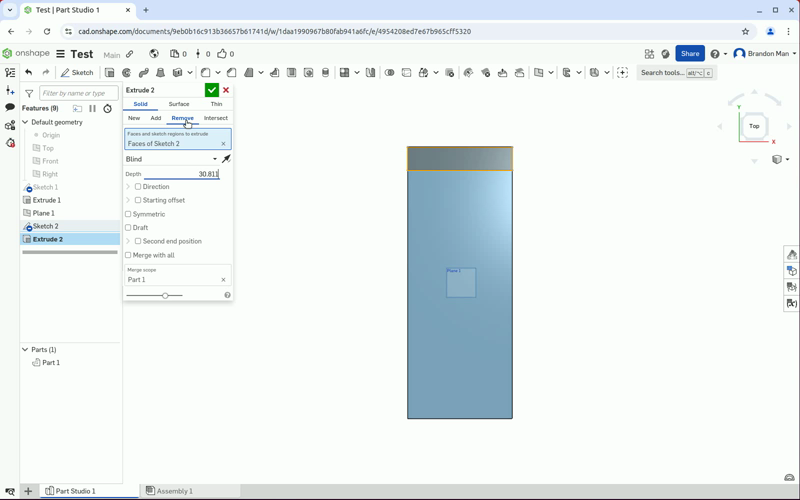
key(tab, 6)
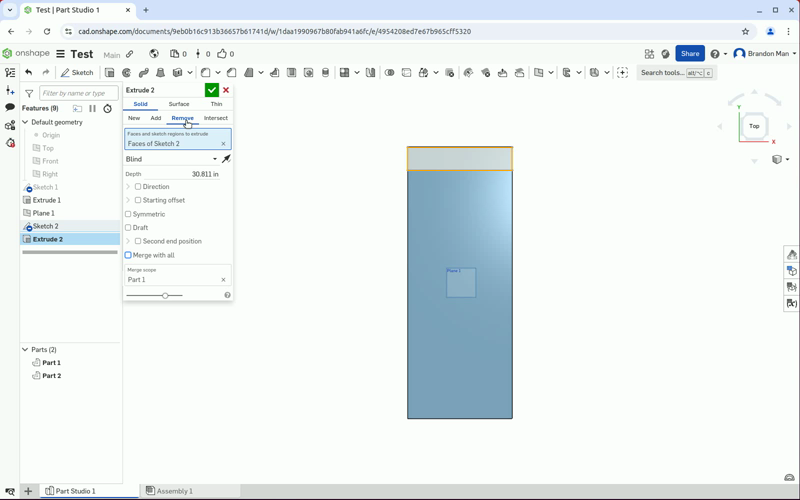
key(space)
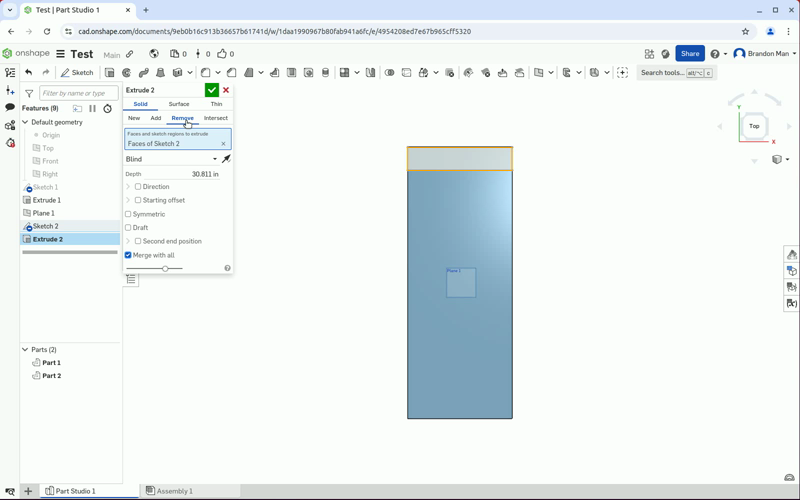
key(enter)
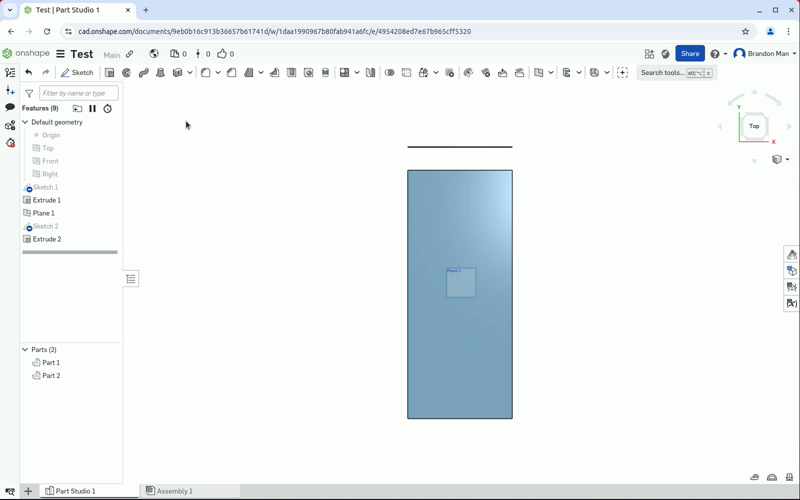
key(shift+h)
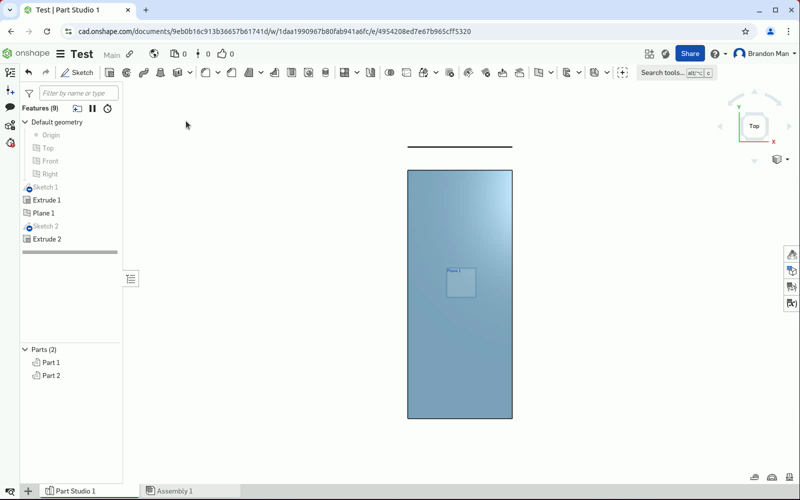
key(shift+h)
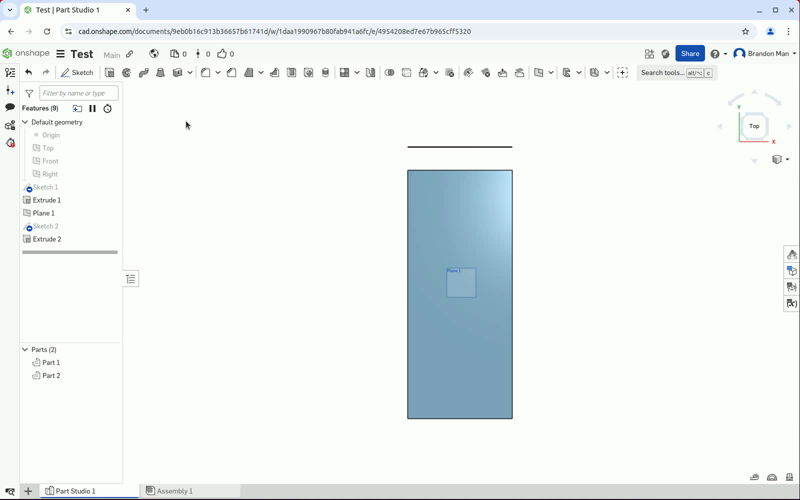
mouse_move(73, 189)
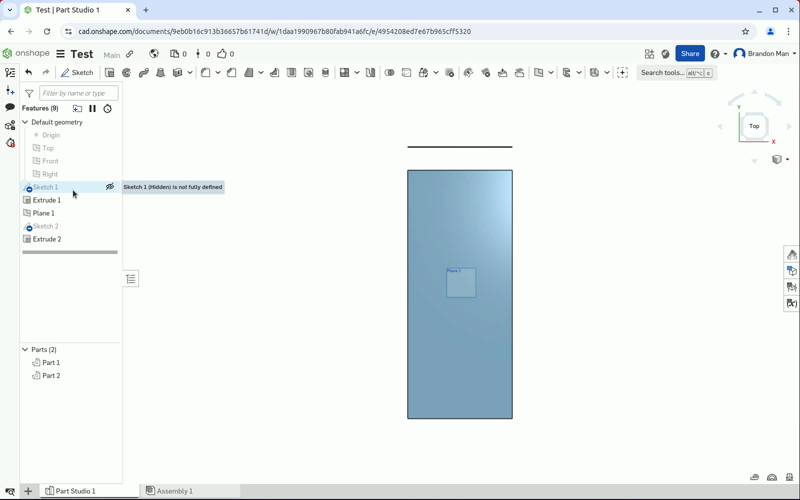
click(73, 189)
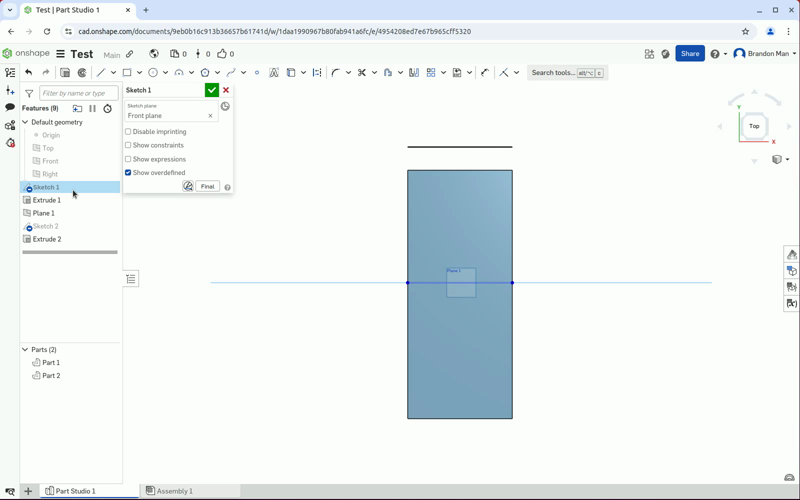
mouse_move(229, 92)
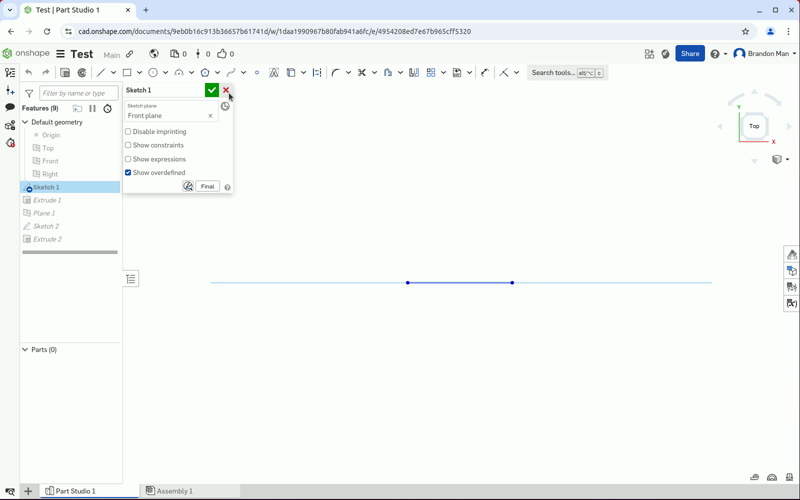
click(229, 92)
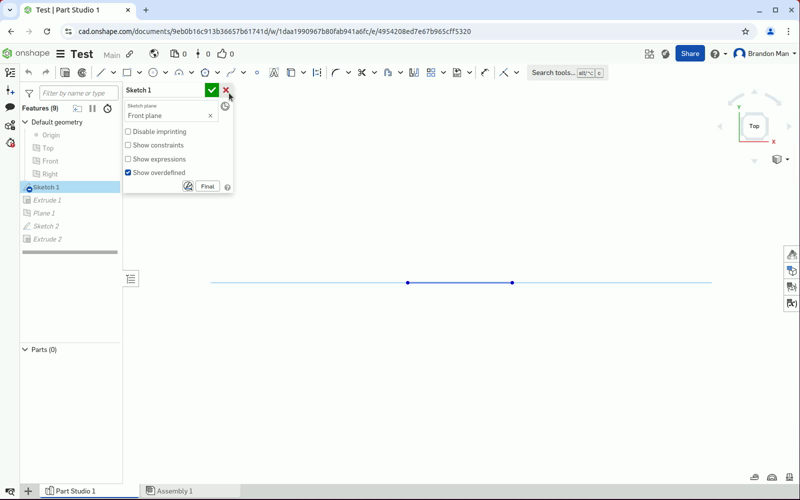
key(shift+s)
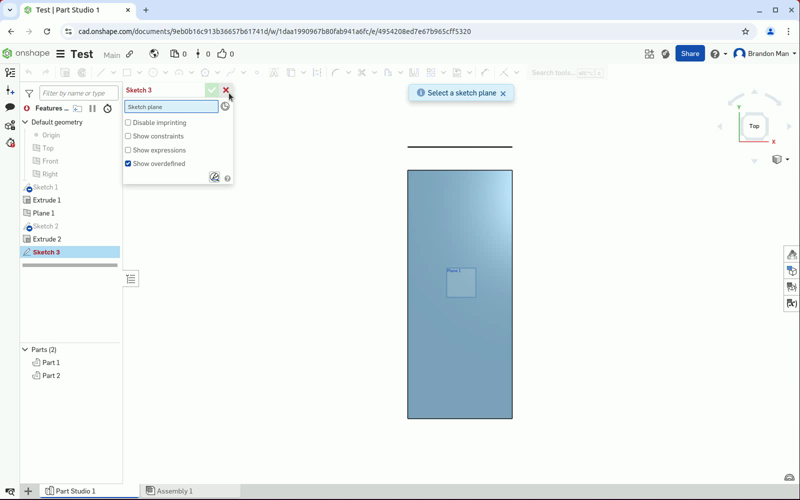
mouse_move(73, 215)
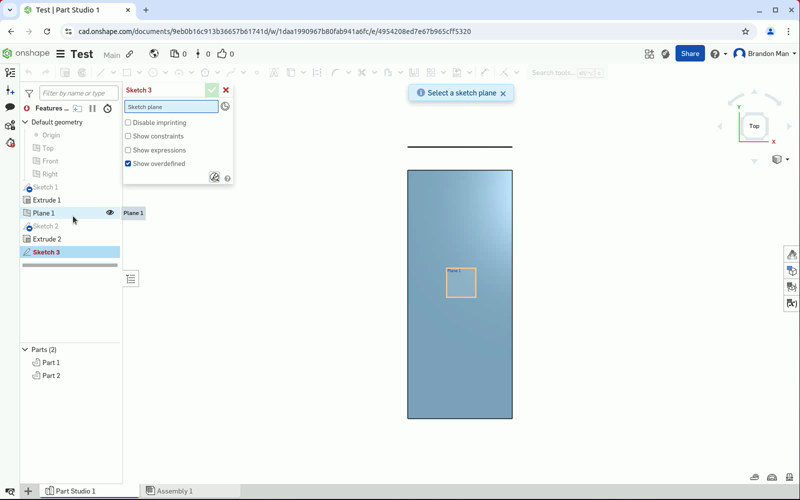
click(73, 215)
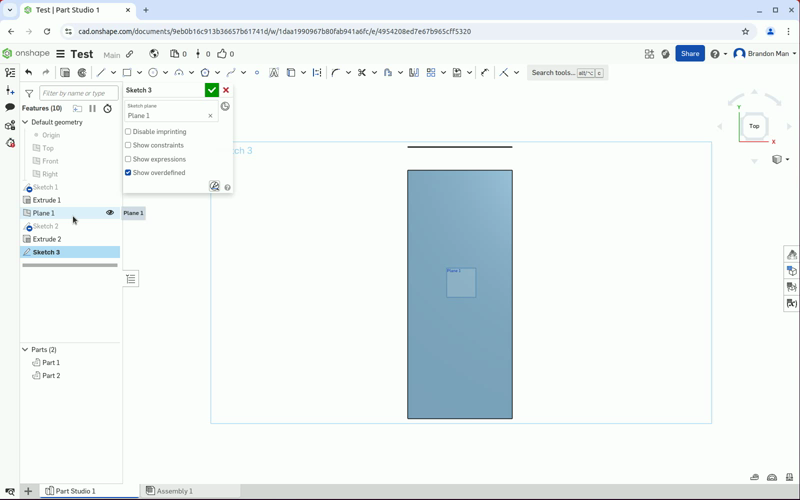
mouse_move(73, 352)
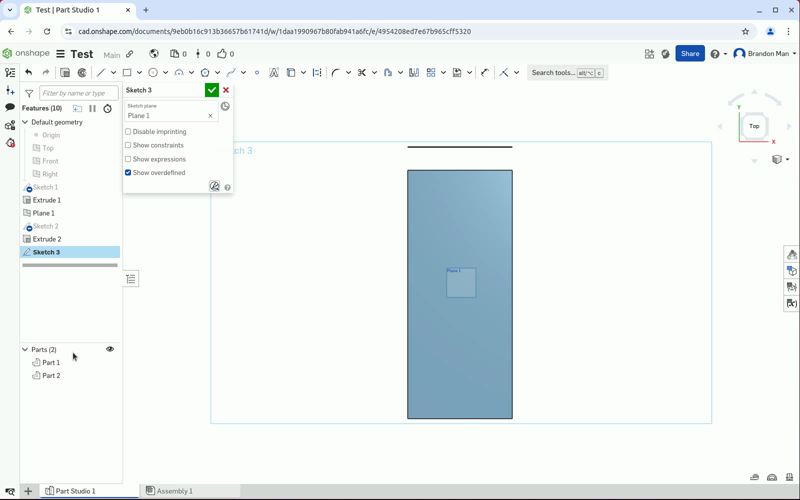
key(y)
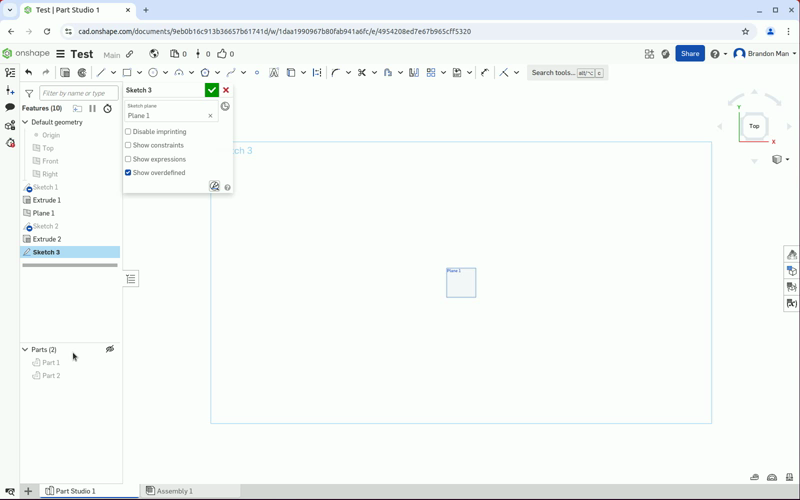
key(l)
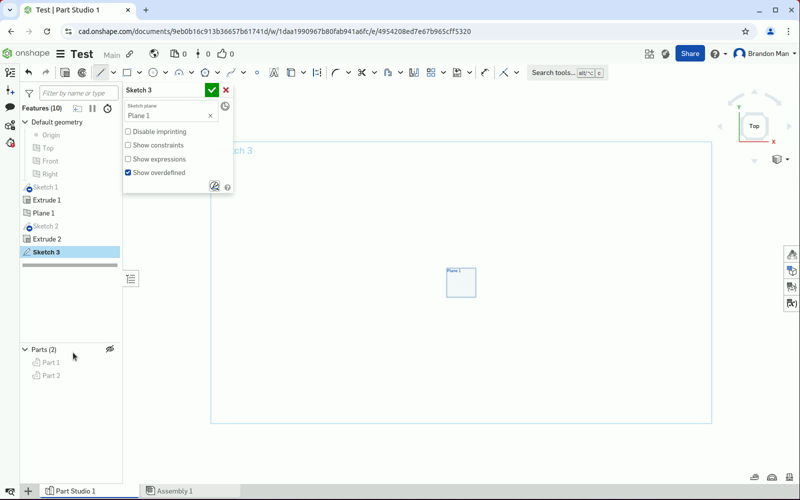
key_down(shift)
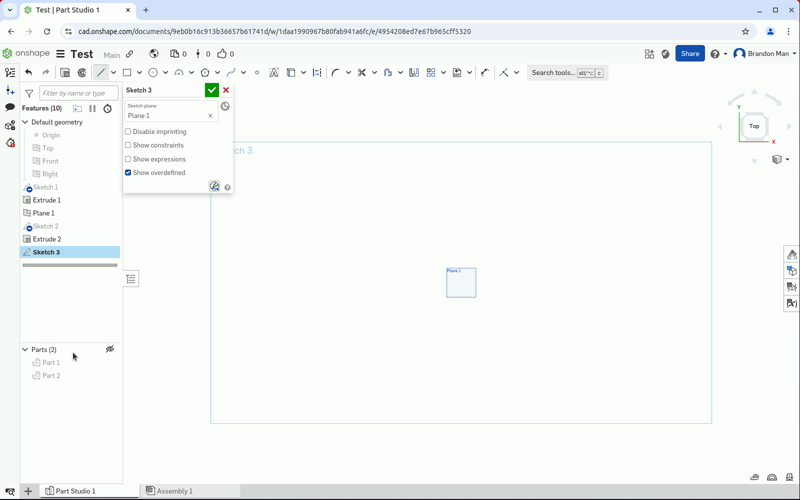
mouse_move(407, 414)
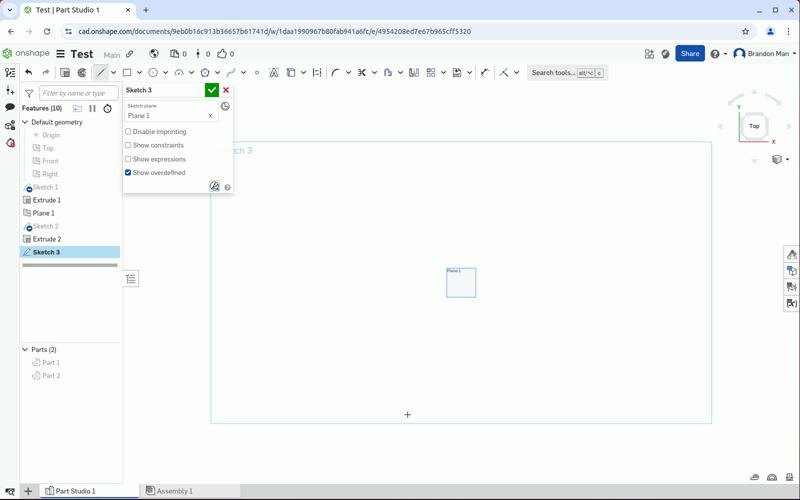
click(407, 414)
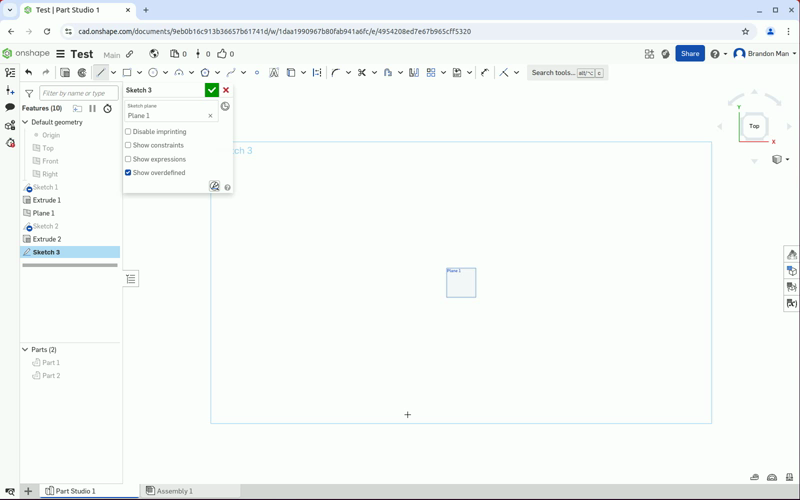
key_up(shift)
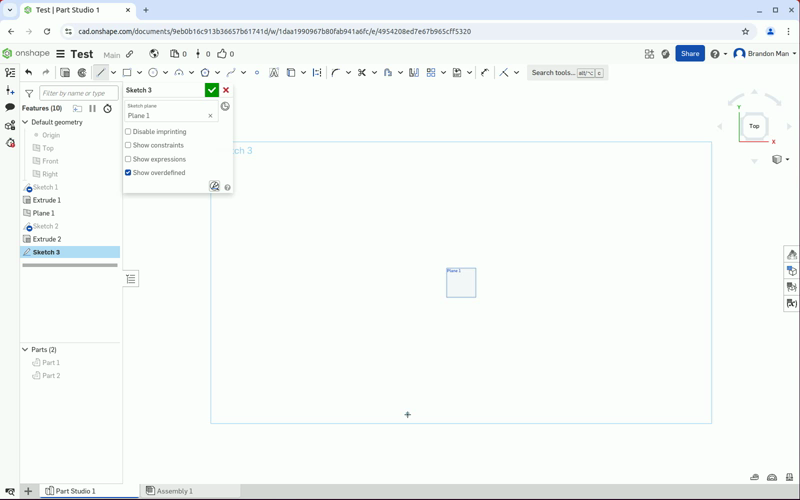
key_down(shift)
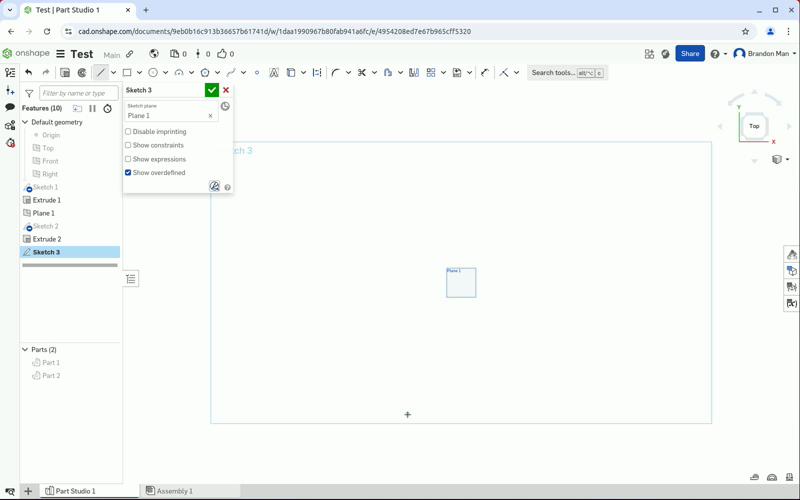
mouse_move(512, 414)
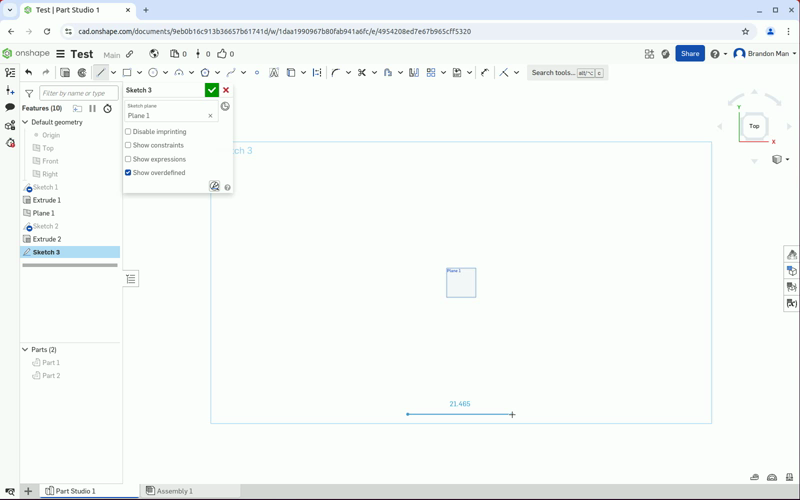
click(512, 414)
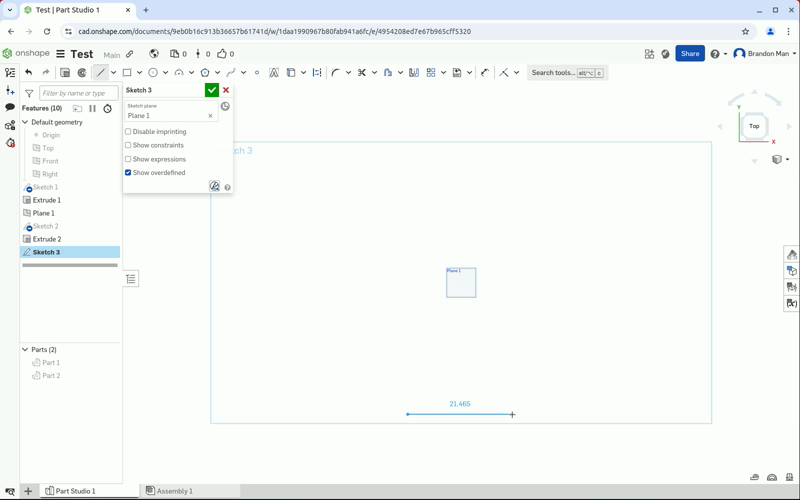
key_up(shift)
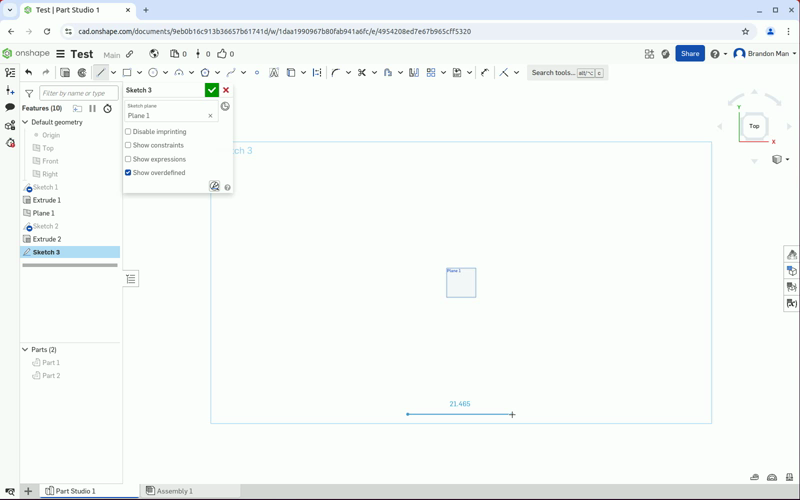
key_down(shift)
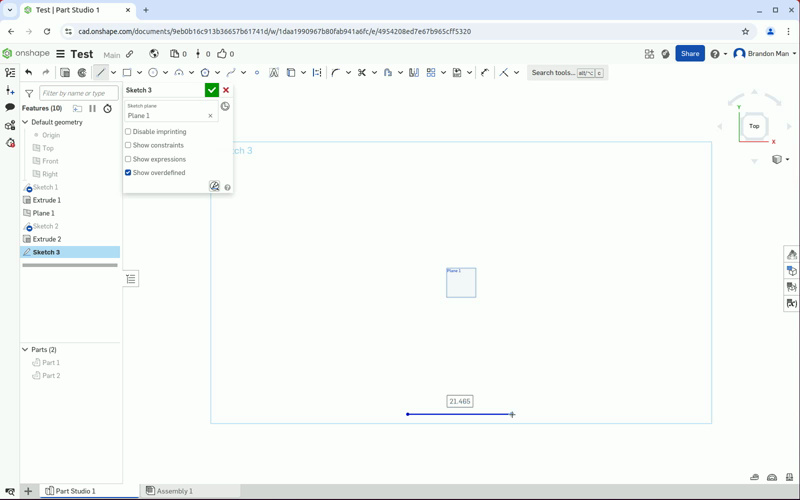
mouse_move(542, 414)
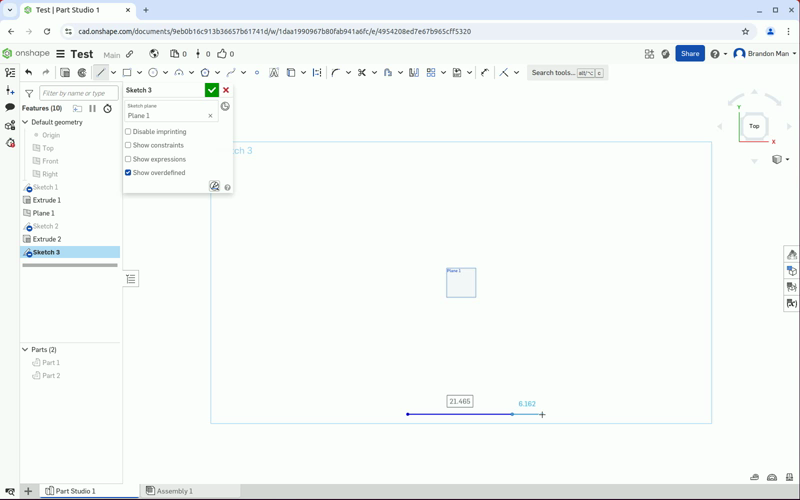
mouse_move(512, 395)
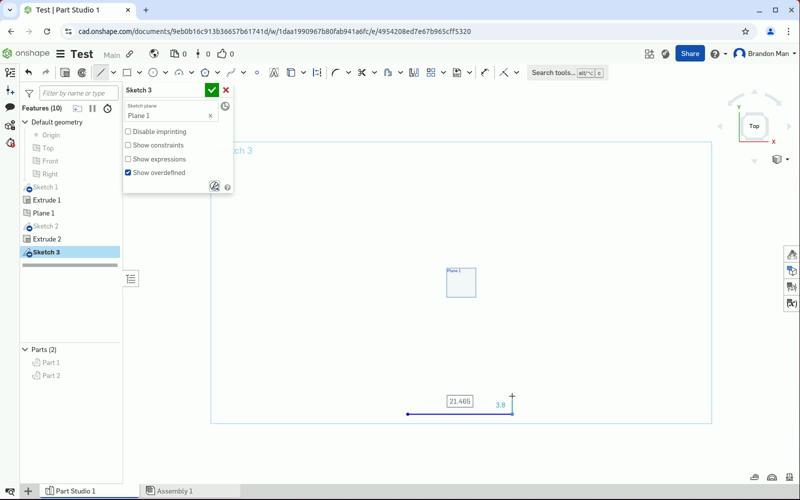
click(512, 395)
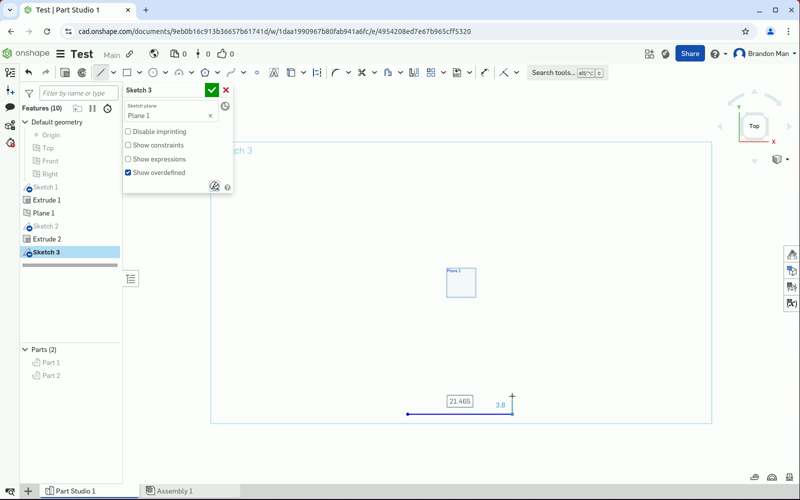
key_up(shift)
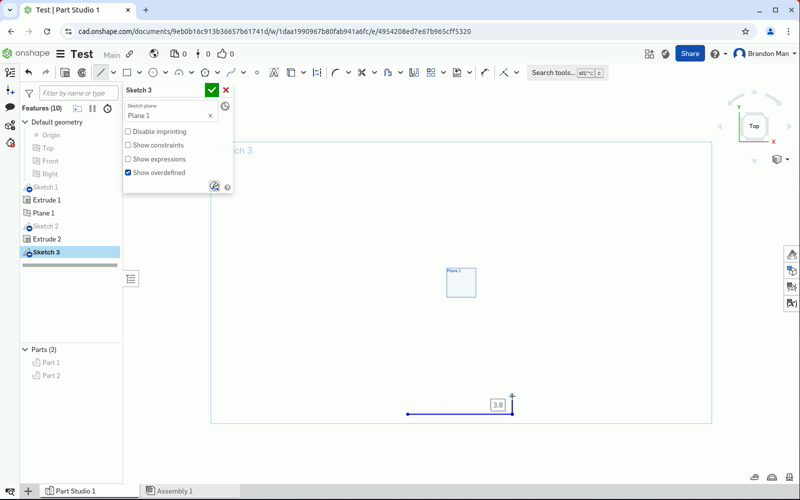
key_down(shift)
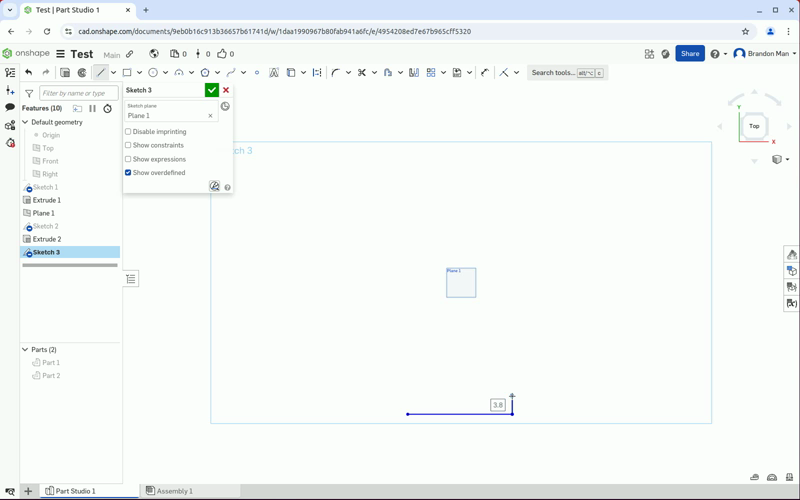
mouse_move(407, 395)
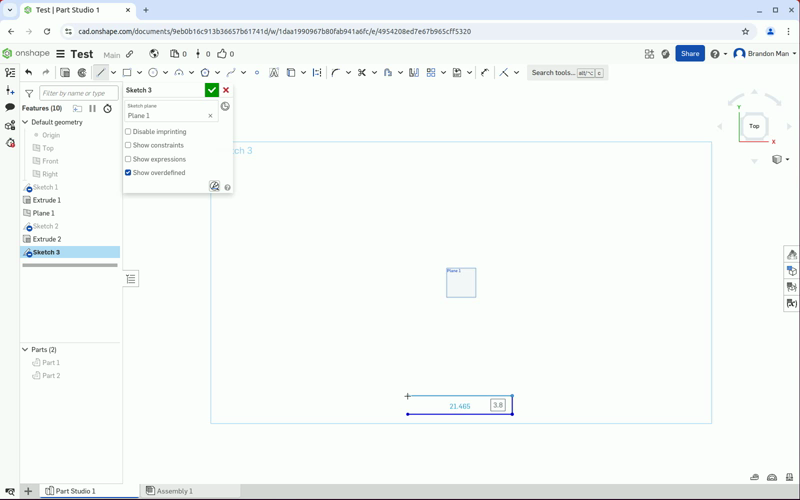
click(407, 395)
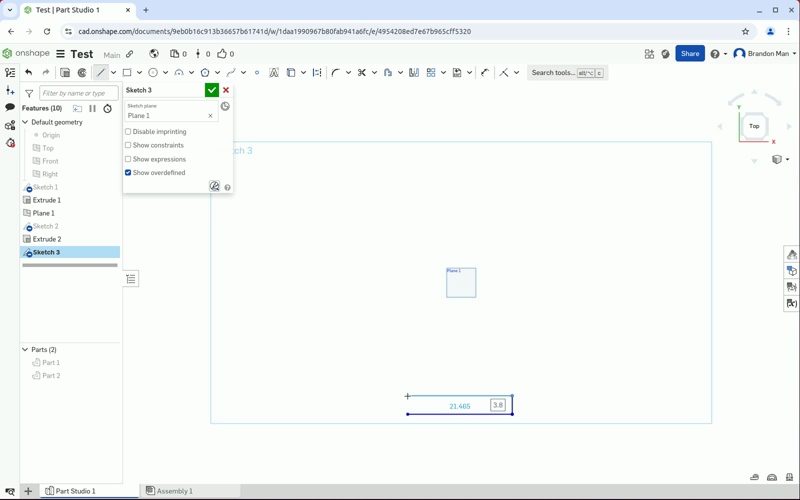
key_up(shift)
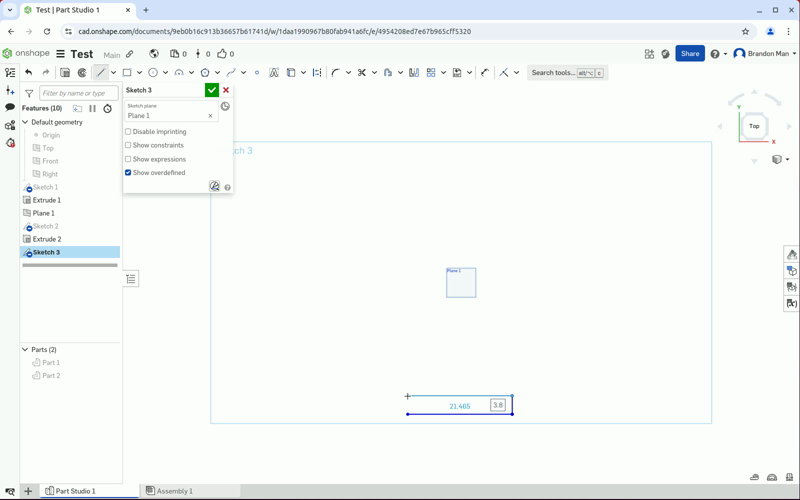
mouse_move(437, 395)
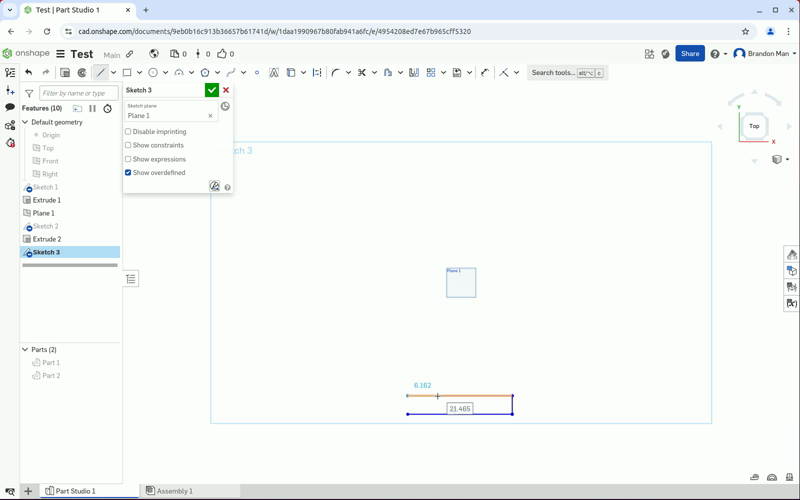
key_down(shift)
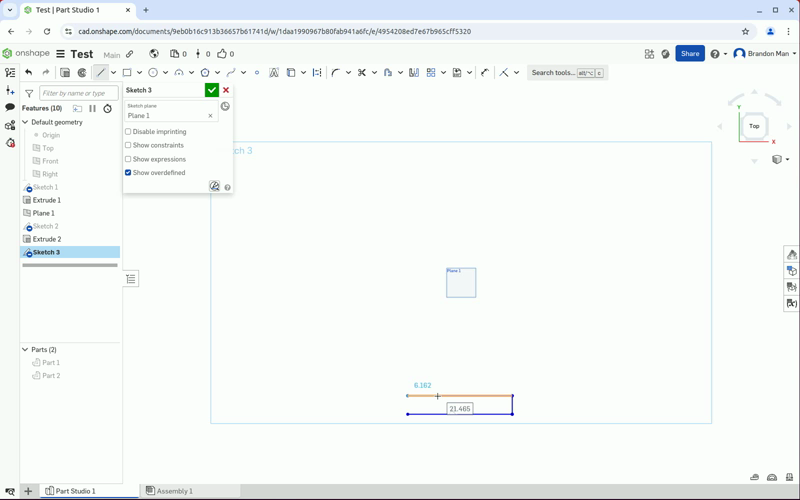
mouse_move(407, 414)
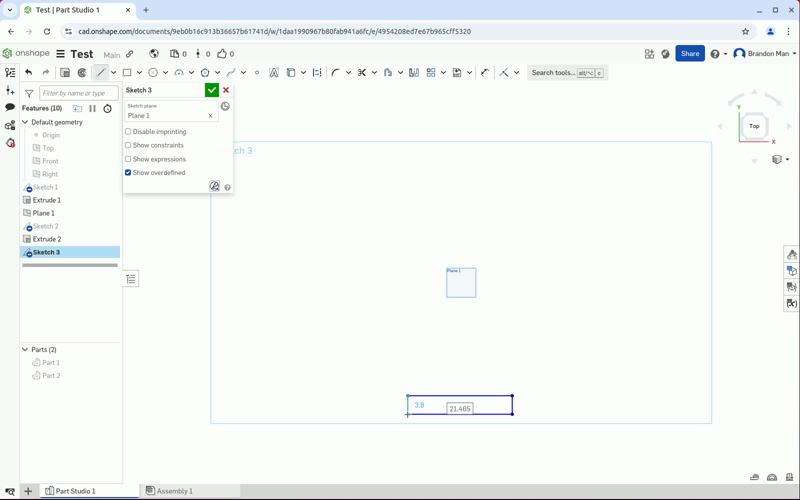
key_up(shift)
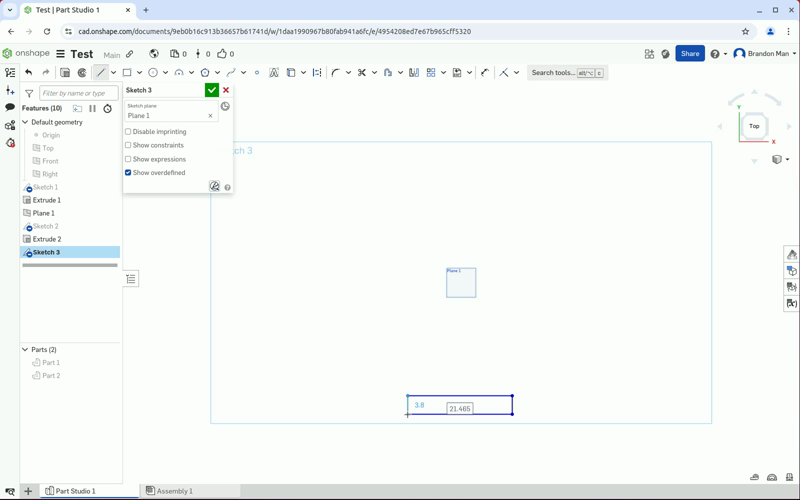
click(407, 414)
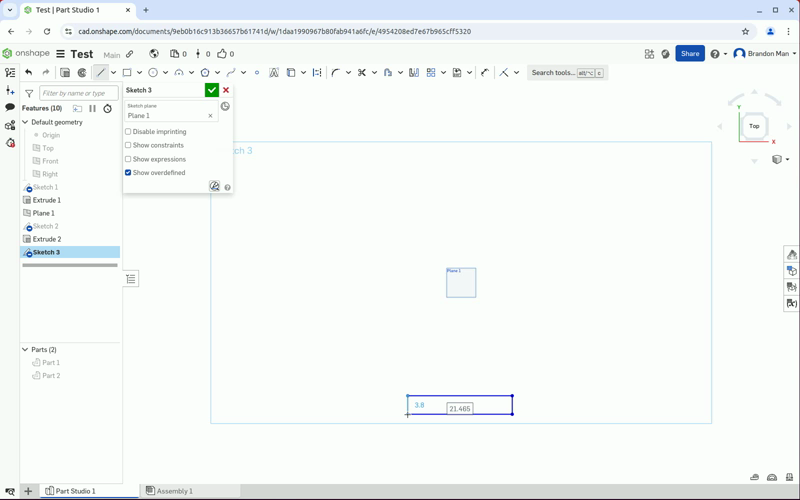
key(esc)
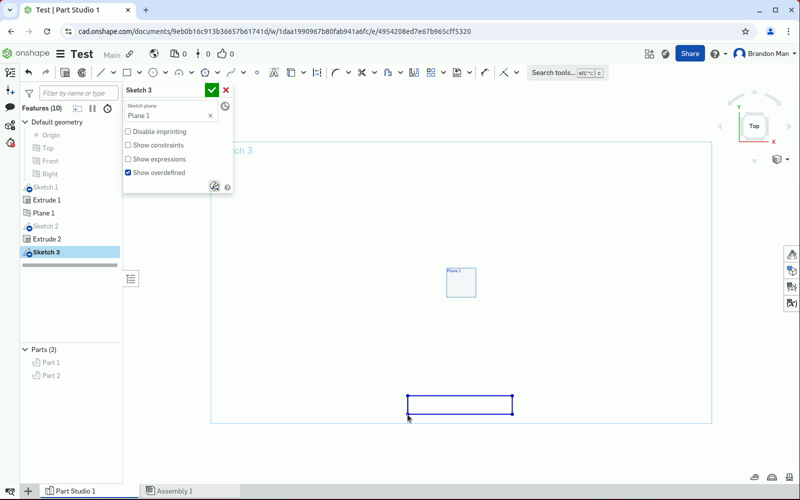
mouse_move(463, 410)
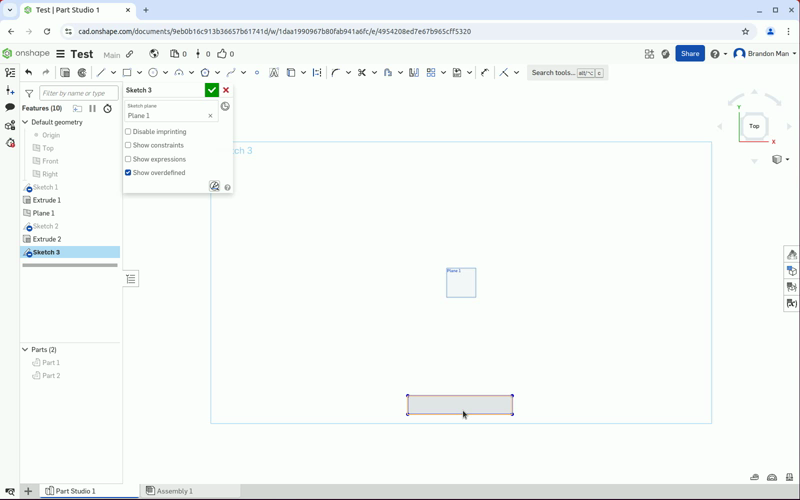
click(463, 410)
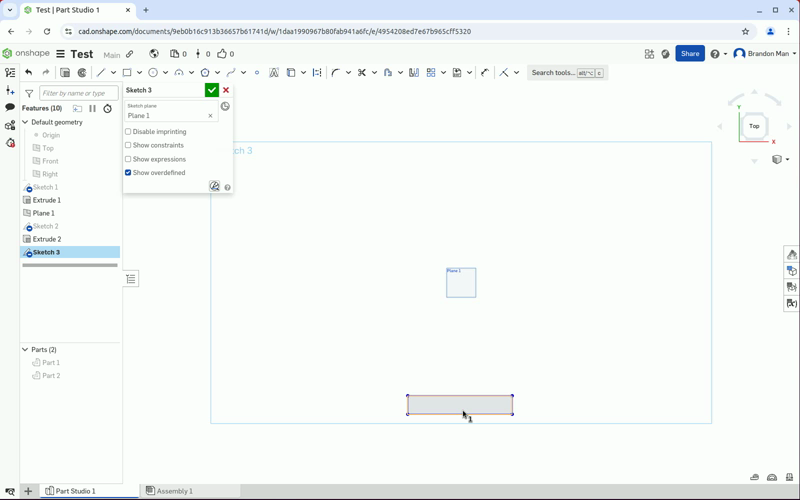
mouse_move(73, 352)
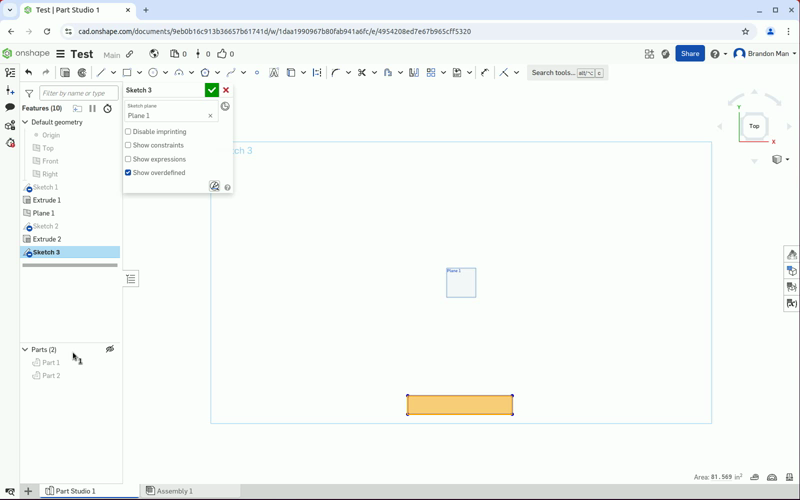
key(shift+y)
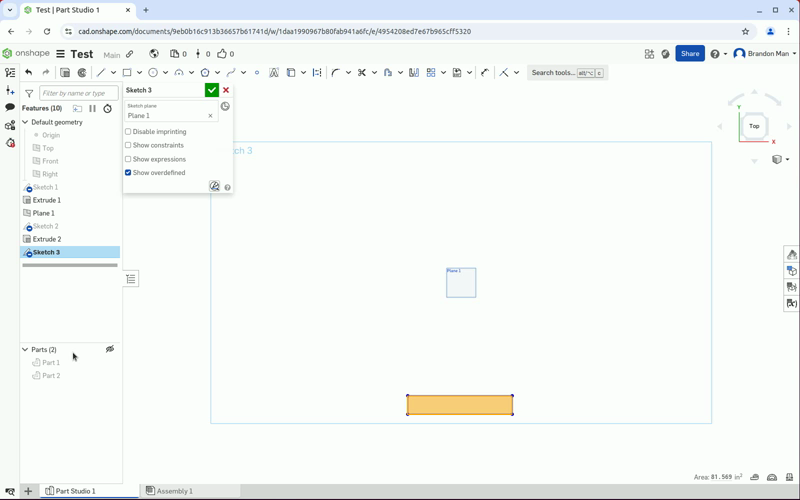
key(shift+e)
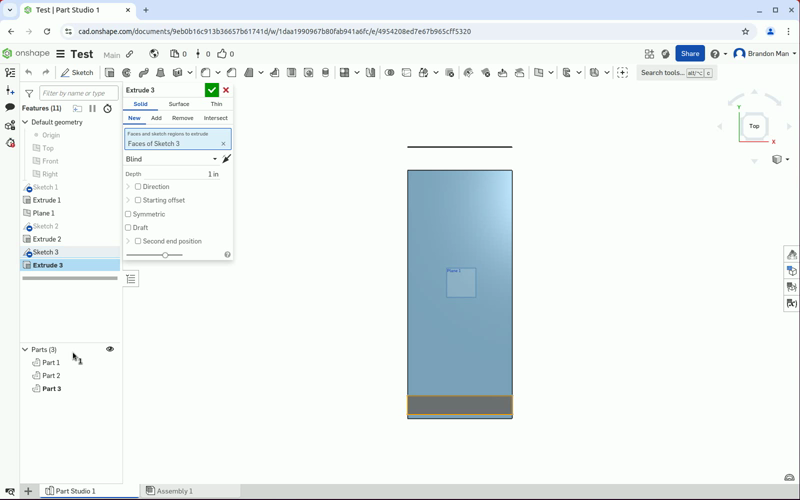
mouse_move(143, 106)
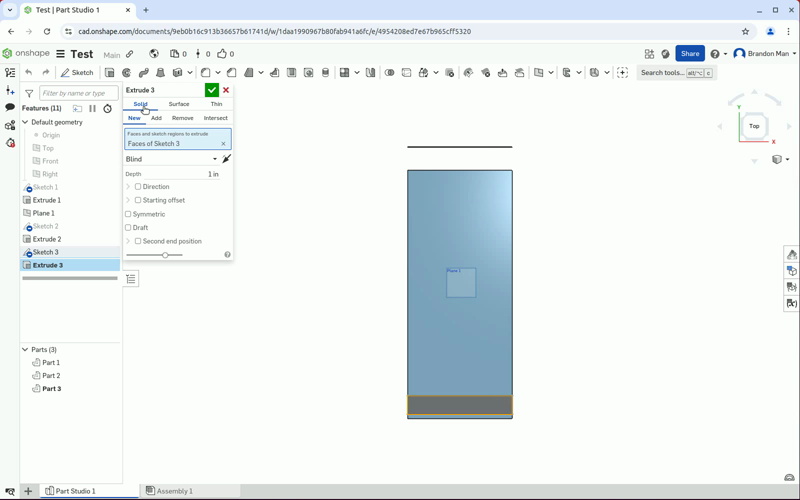
click(143, 106)
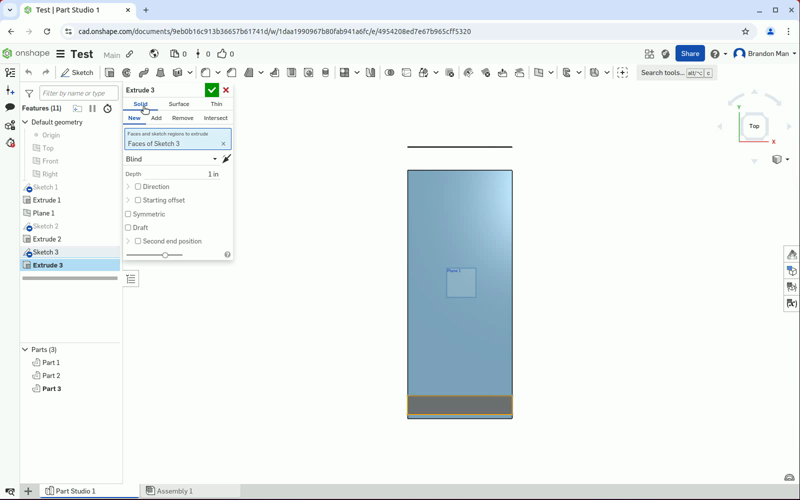
mouse_move(186, 120)
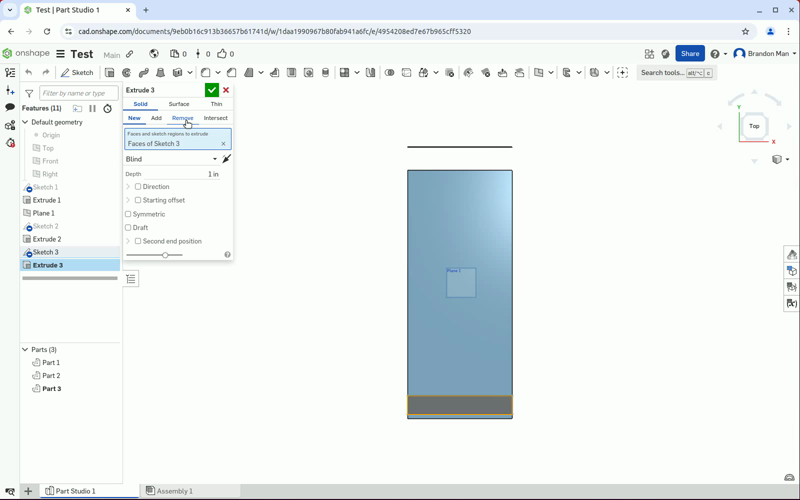
click(186, 120)
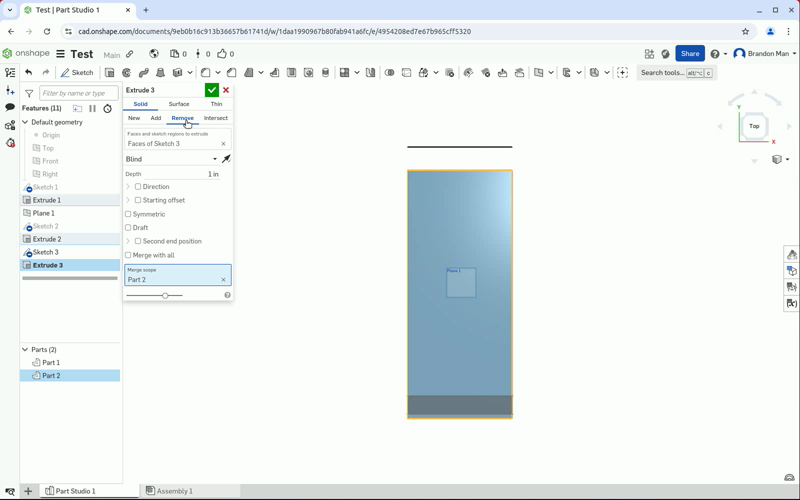
key(tab, 4)
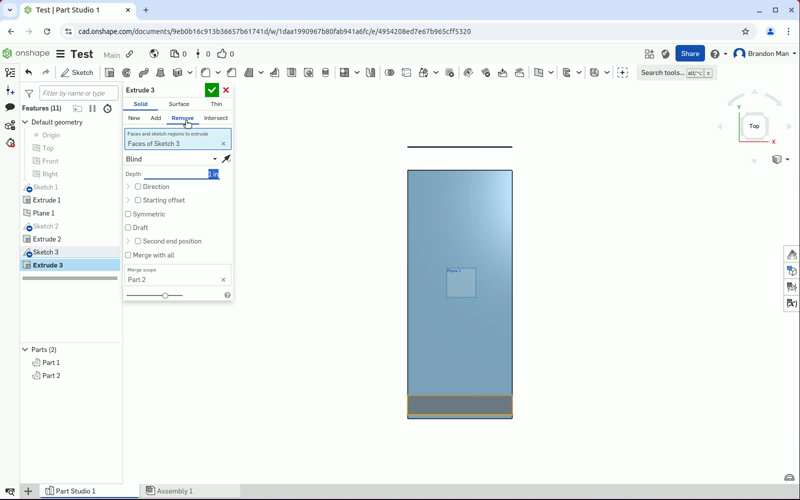
text(30.811)
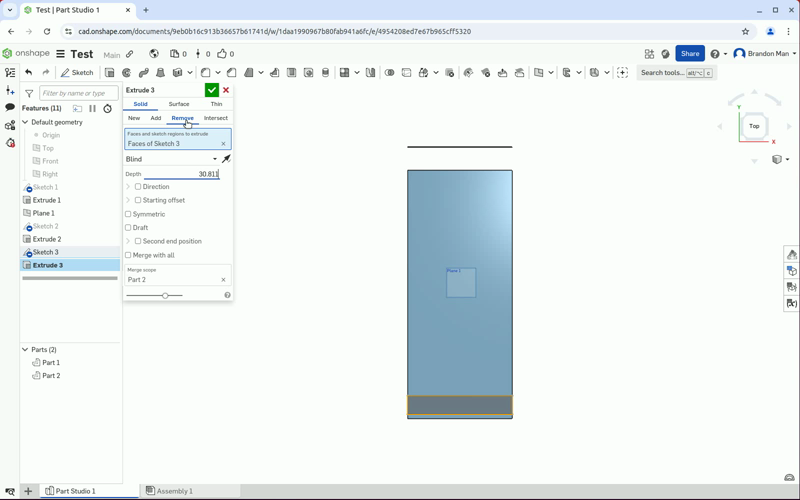
key(tab, 6)
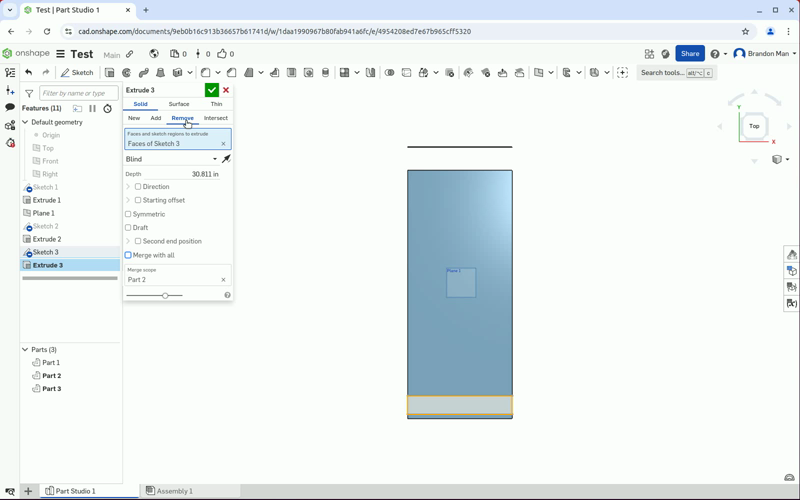
key(space)
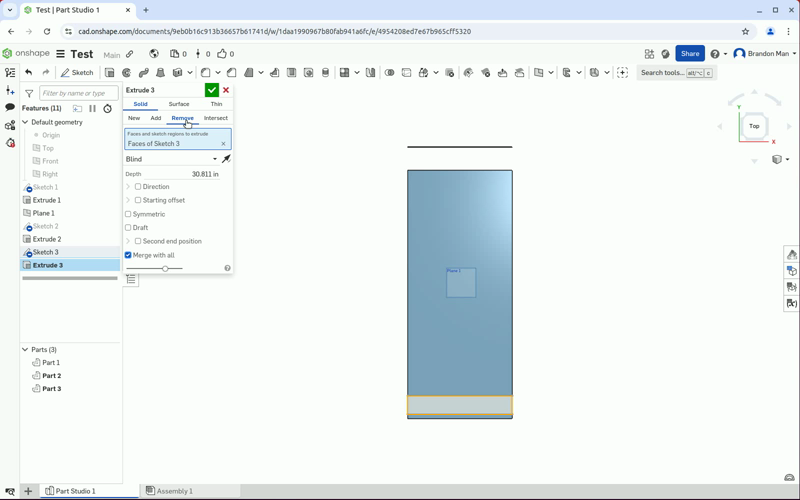
key(enter)
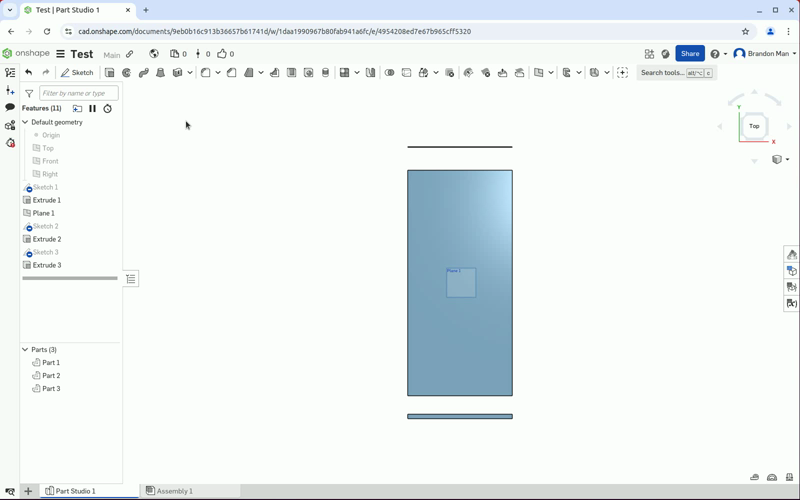
key(shift+h)
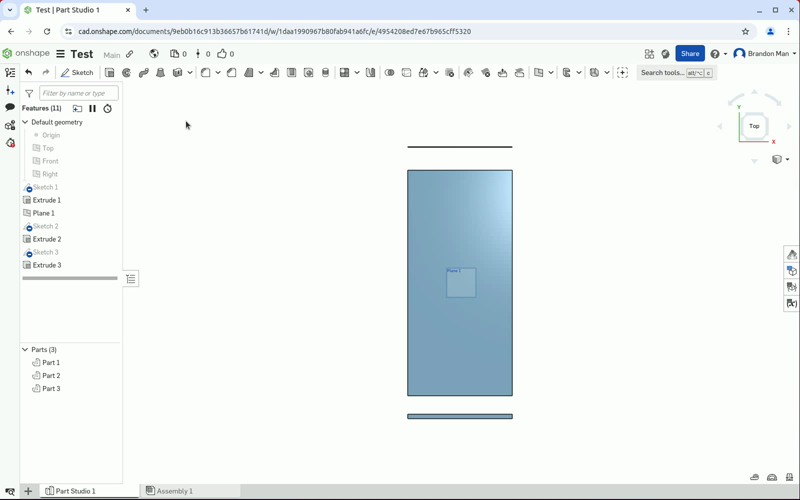
key(shift+h)
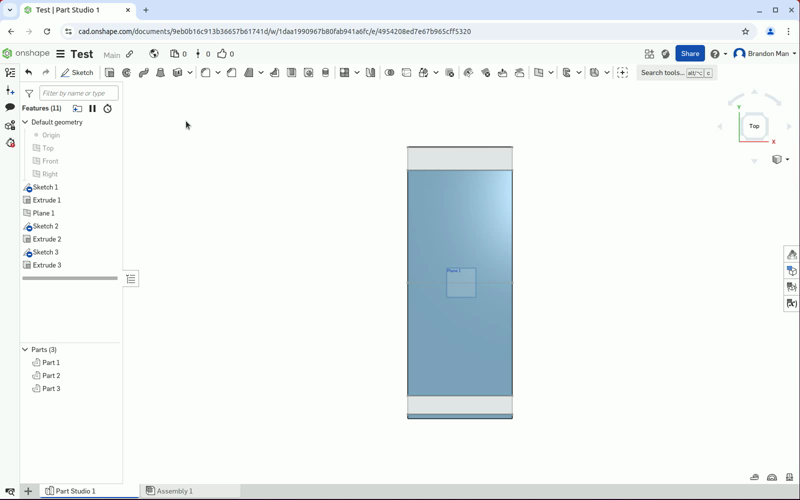
key(shift+7)
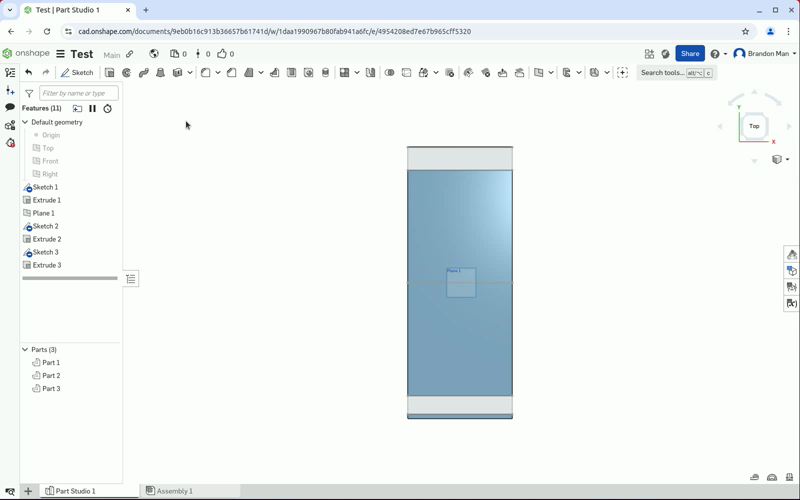
key(up, 3)
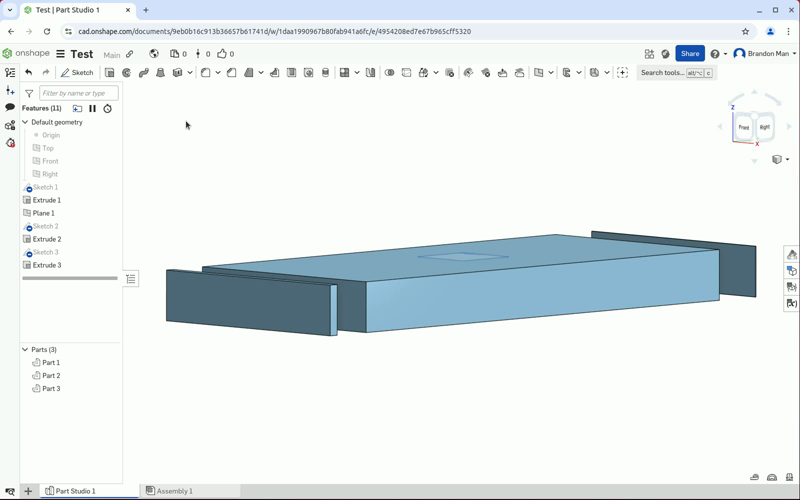
key(left, 3)
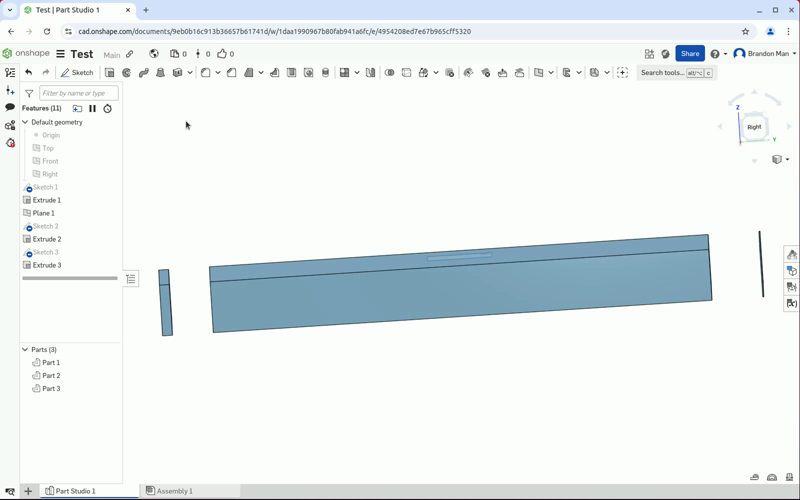
key(right, 3)
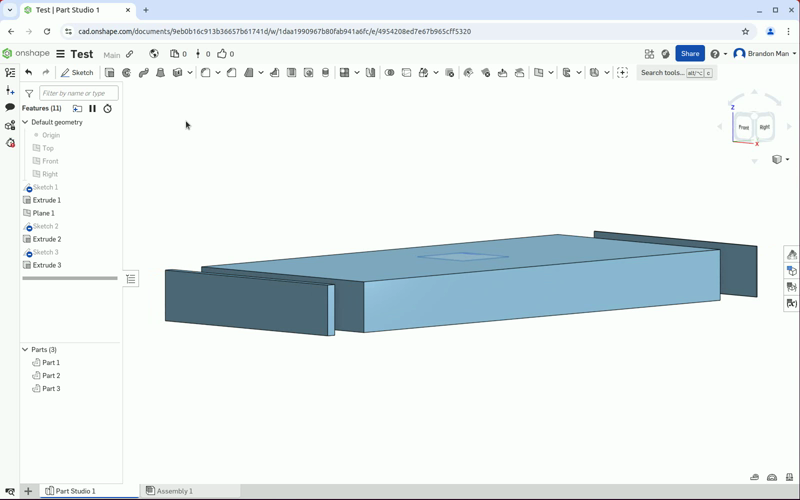
key(down, 3)
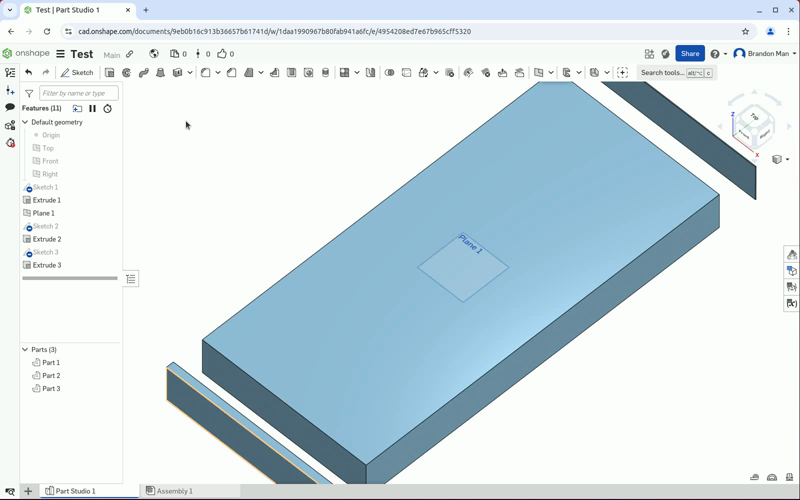
mouse_move(73, 189)
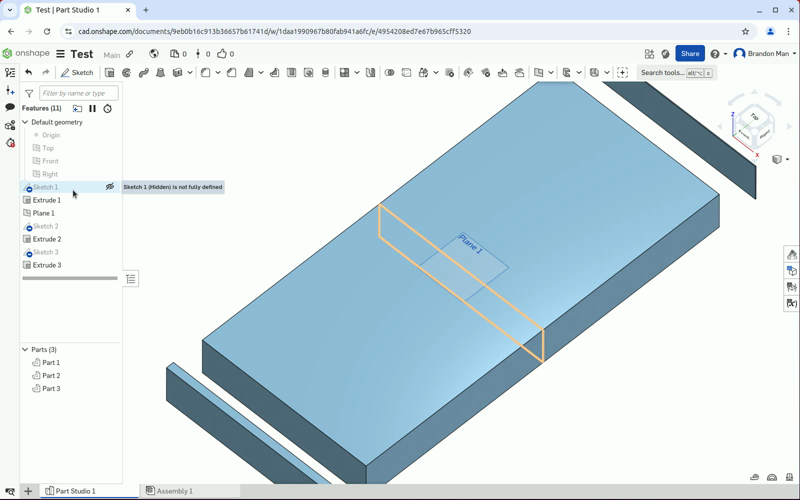
click(73, 189)